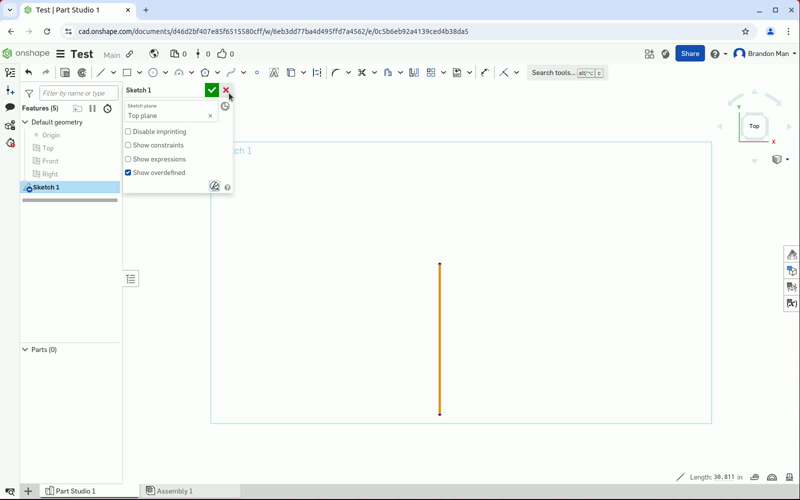
key(shift+h)
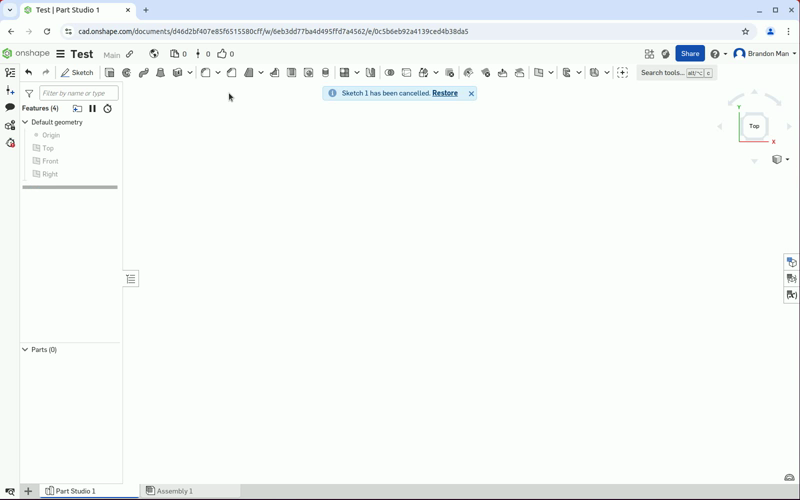
mouse_move(73, 352)
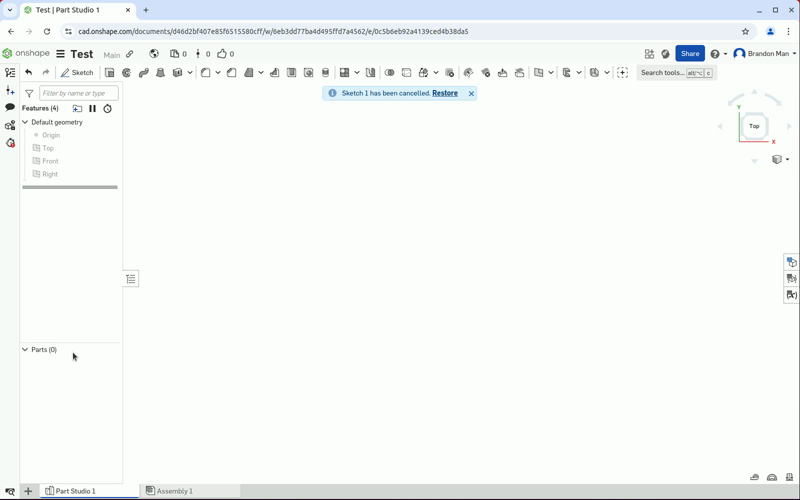
key(y)
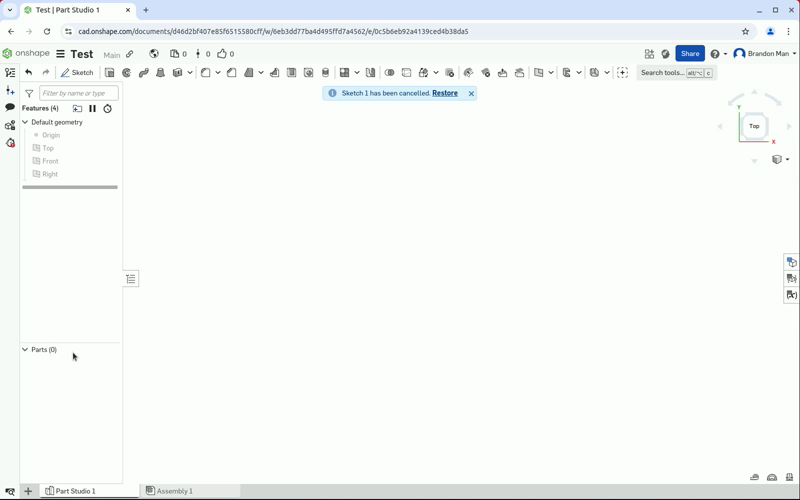
key(shift+p)
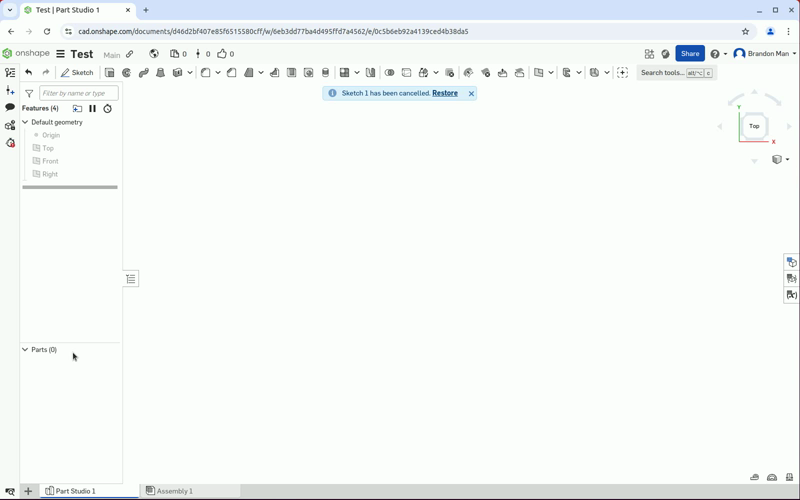
key(space)
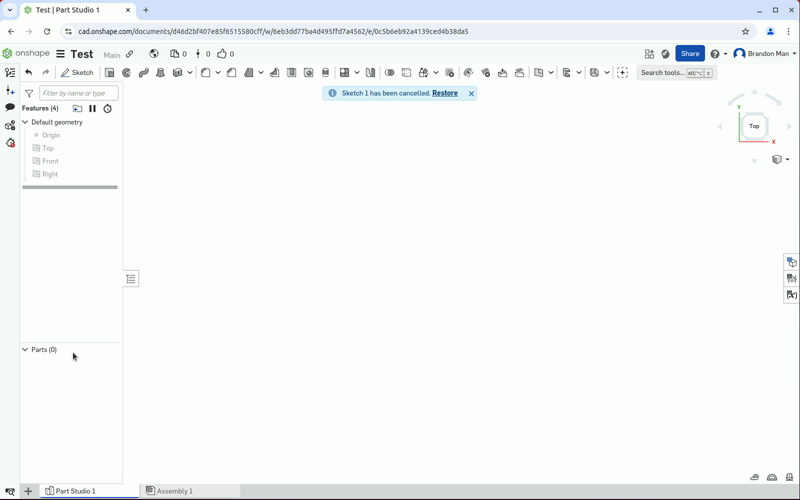
key_down(shift)
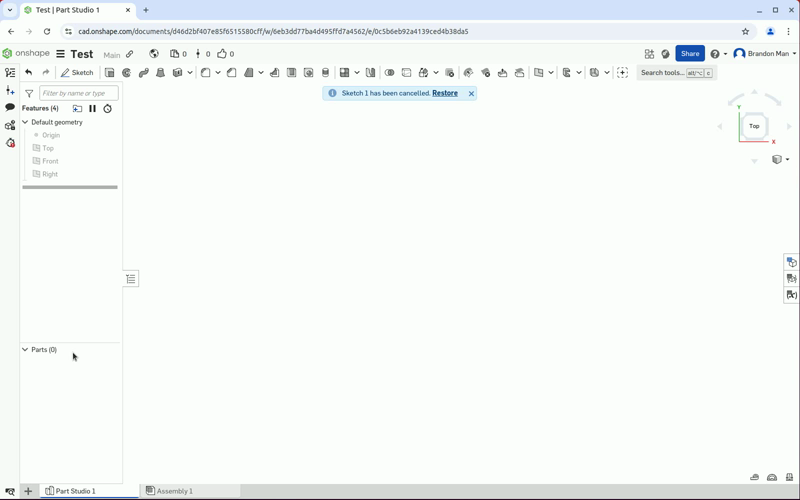
key(up)
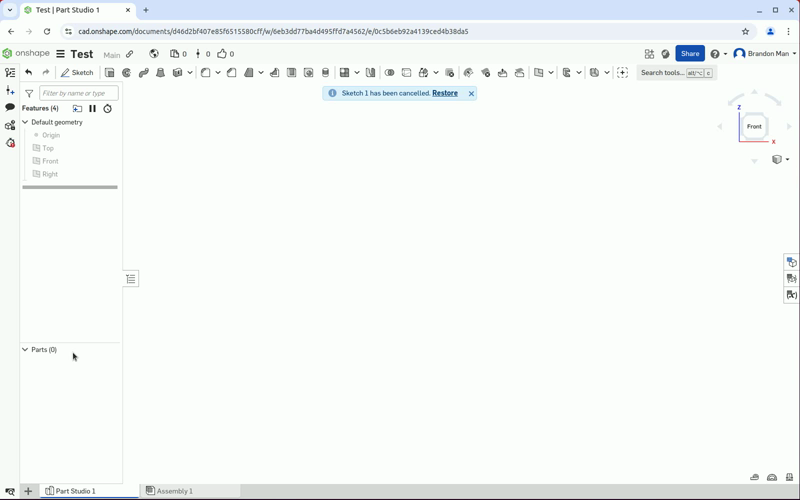
key_up(shift)
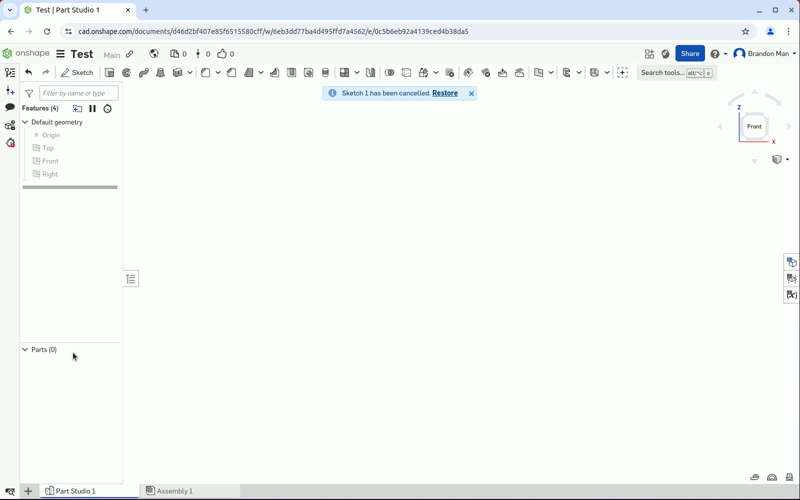
mouse_move(73, 352)
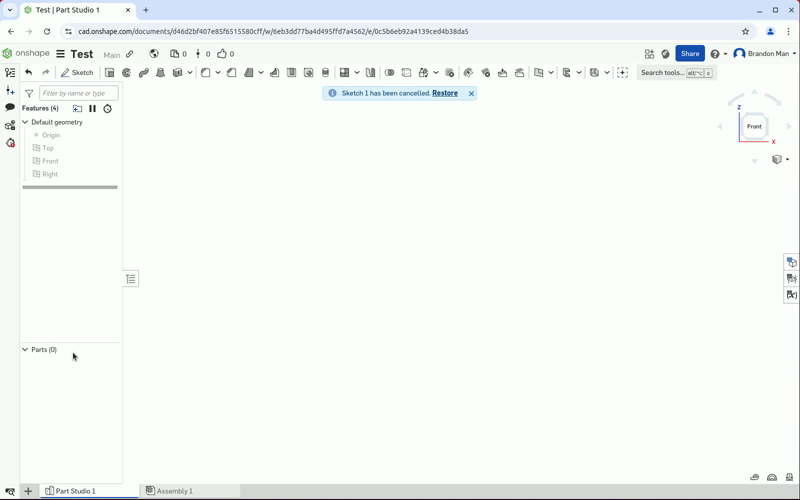
key(shift+y)
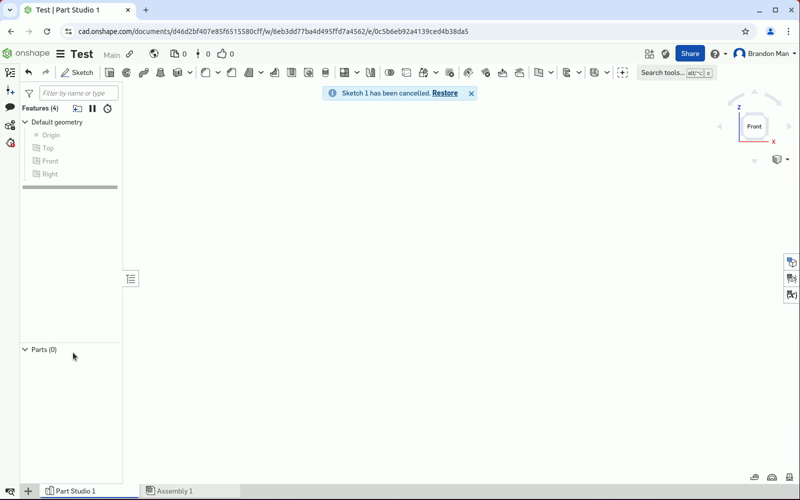
key(shift+s)
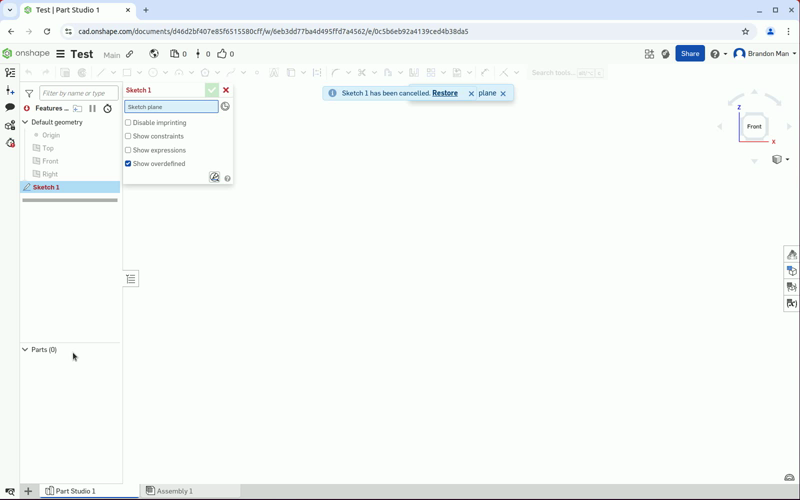
mouse_move(73, 163)
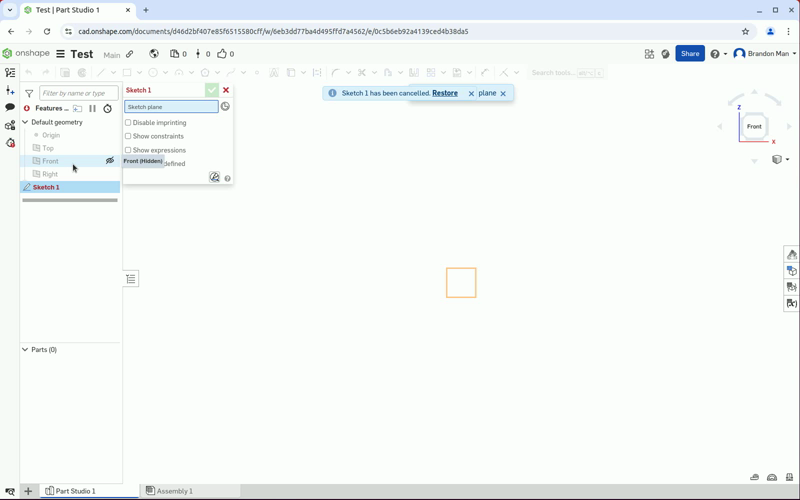
click(73, 163)
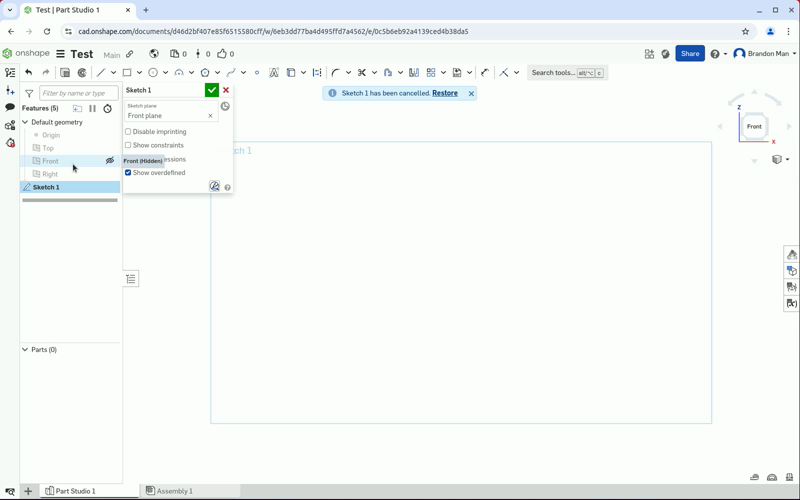
mouse_move(73, 352)
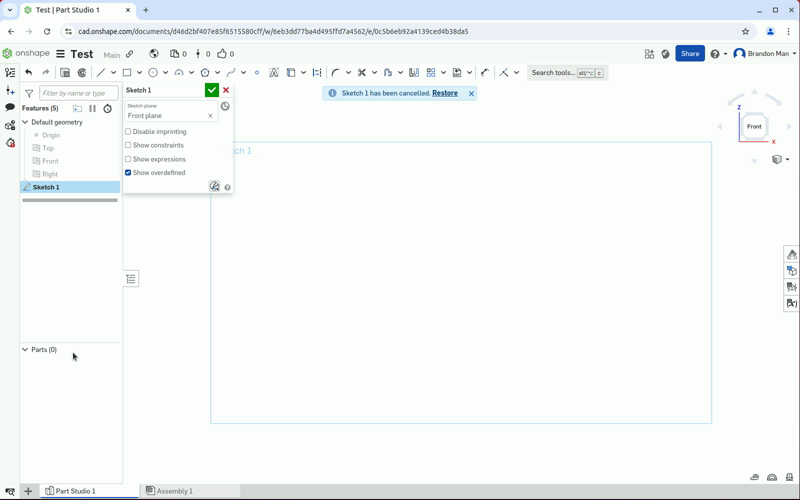
key(y)
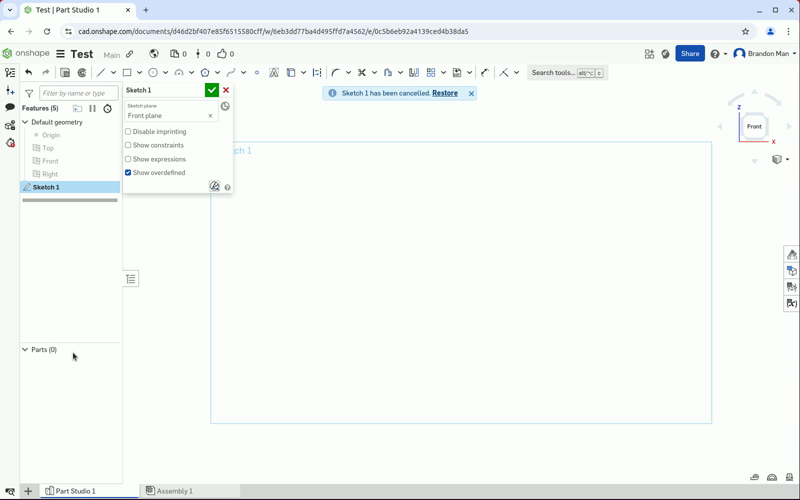
key(c)
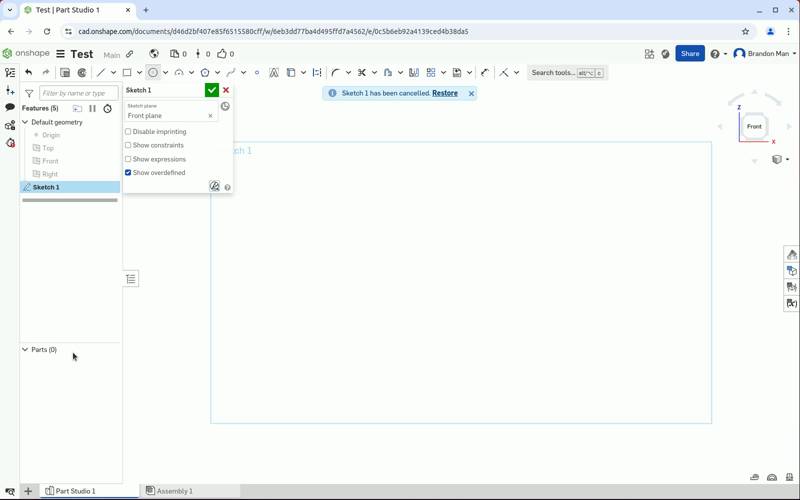
key_down(shift)
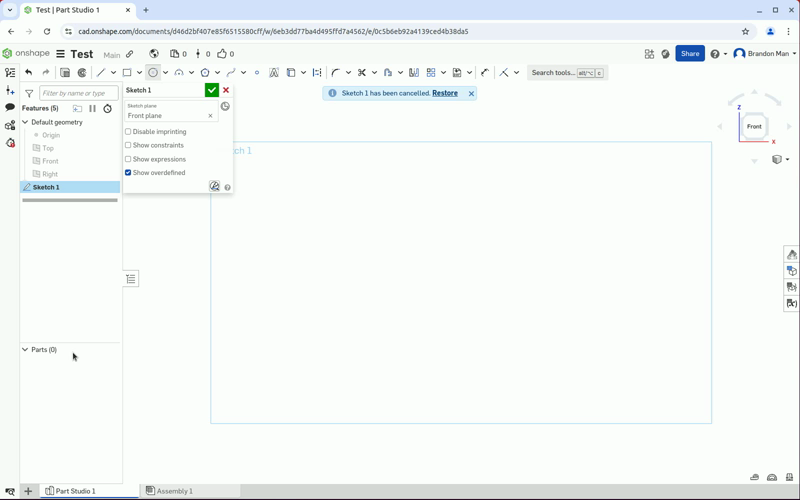
mouse_move(461, 282)
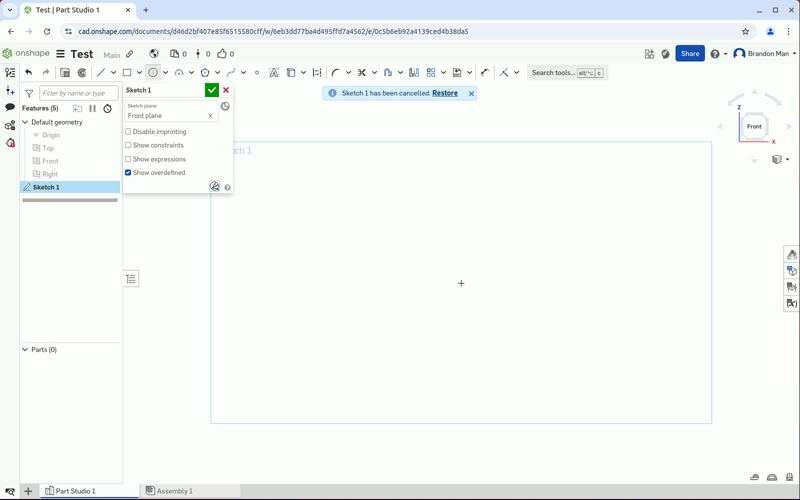
click(461, 282)
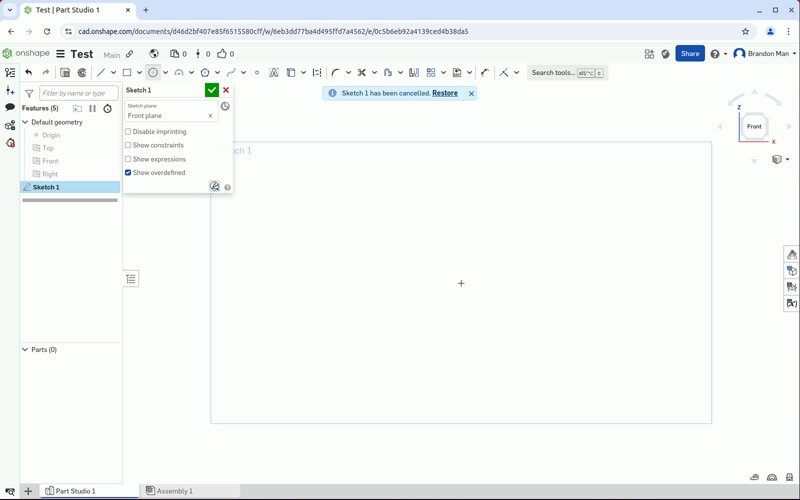
key_up(shift)
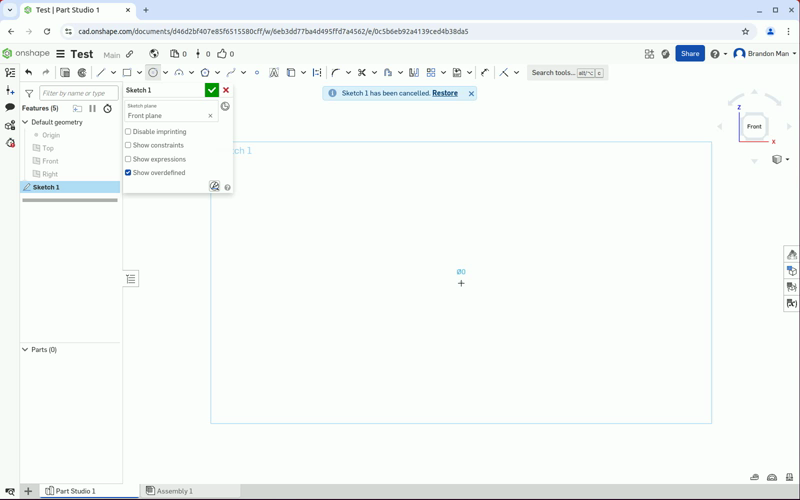
mouse_move(503, 282)
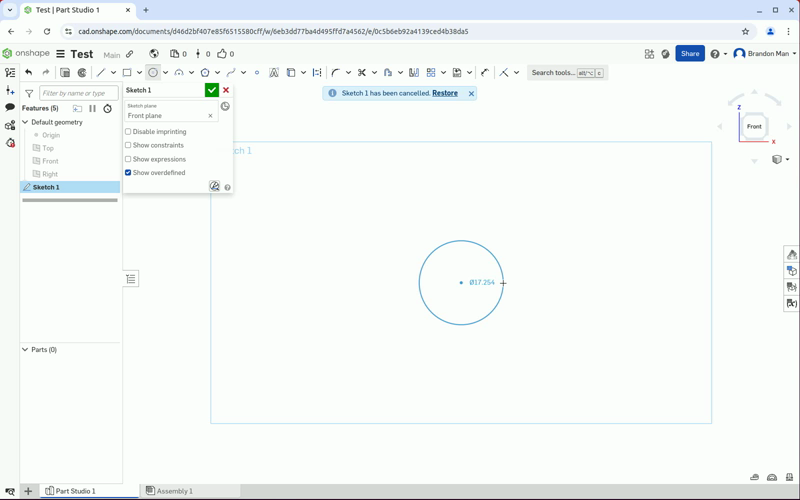
click(503, 282)
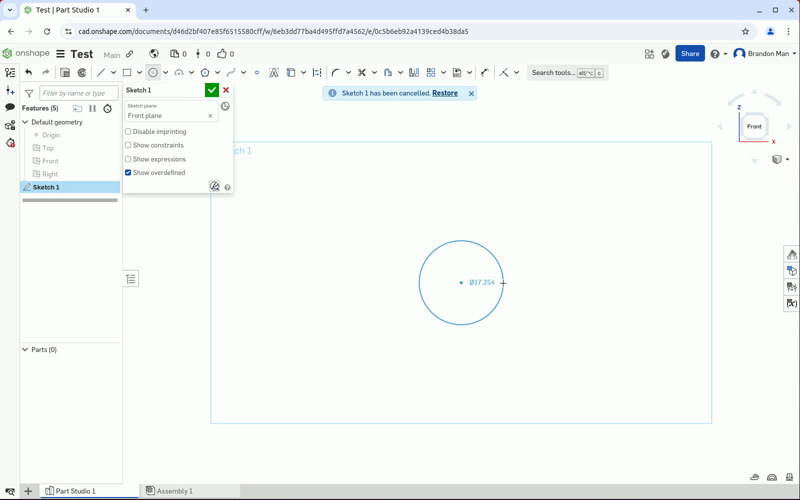
key(esc)
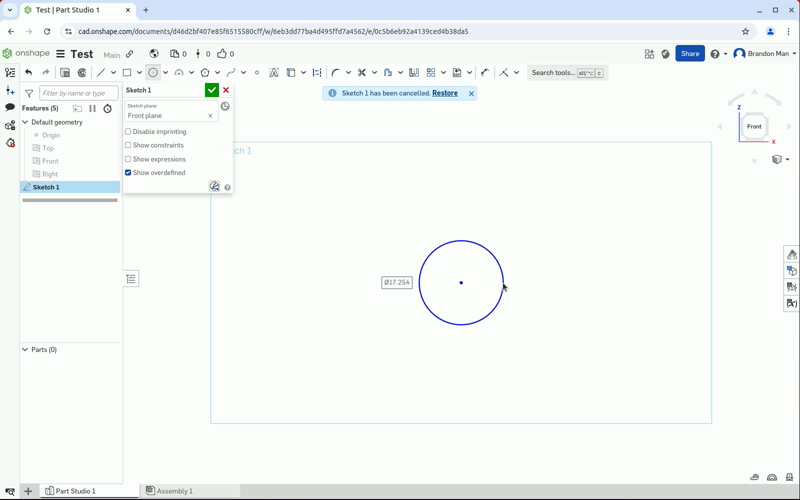
key(c)
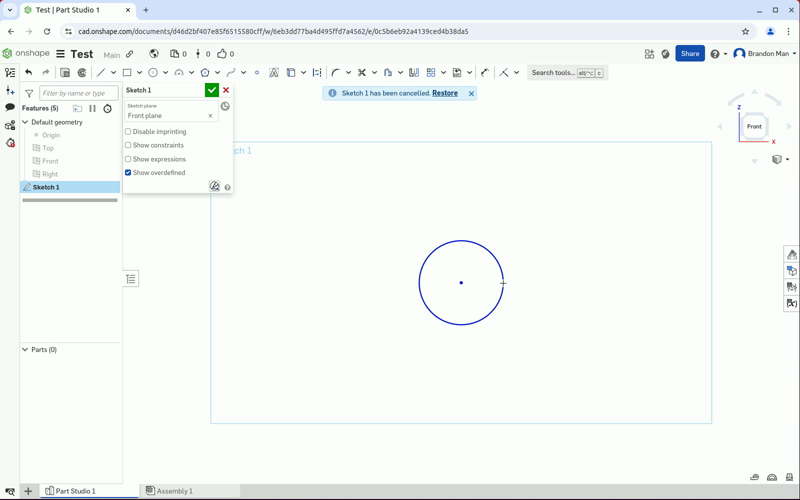
key_down(shift)
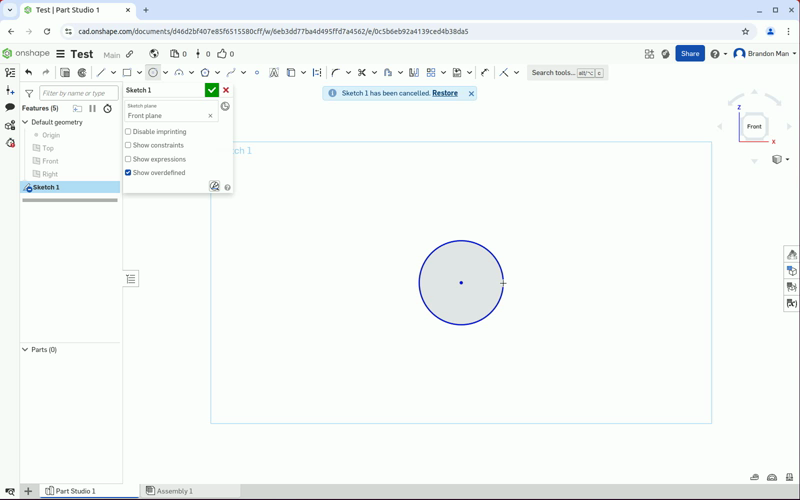
mouse_move(461, 282)
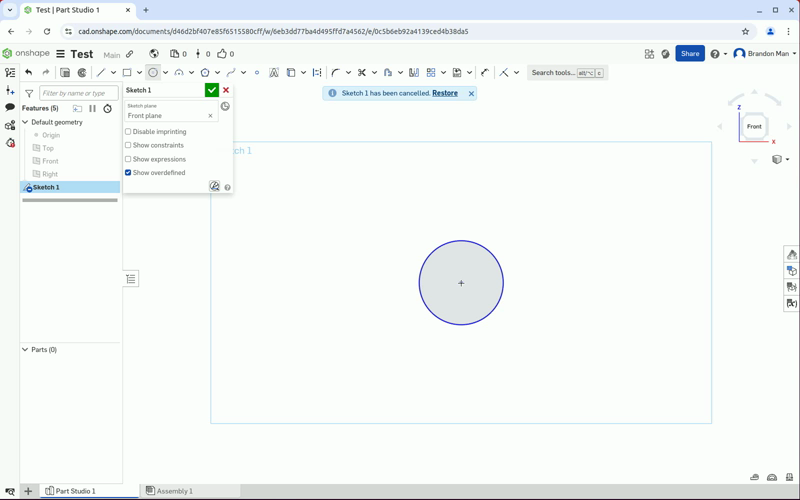
click(461, 282)
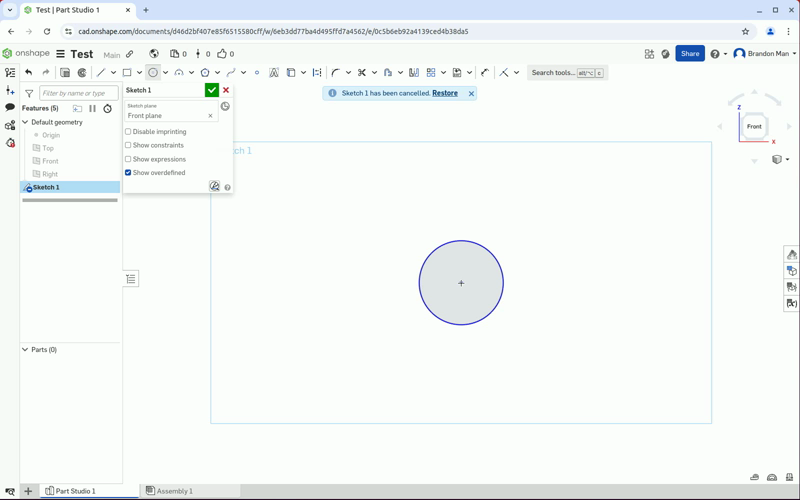
key_up(shift)
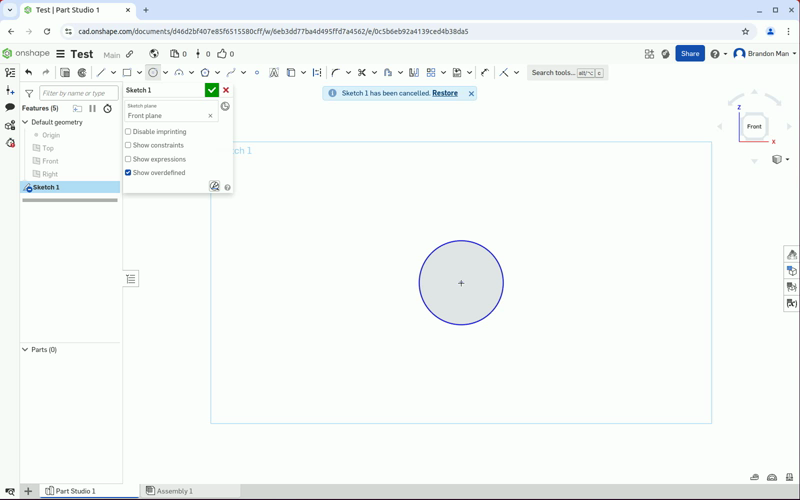
mouse_move(482, 282)
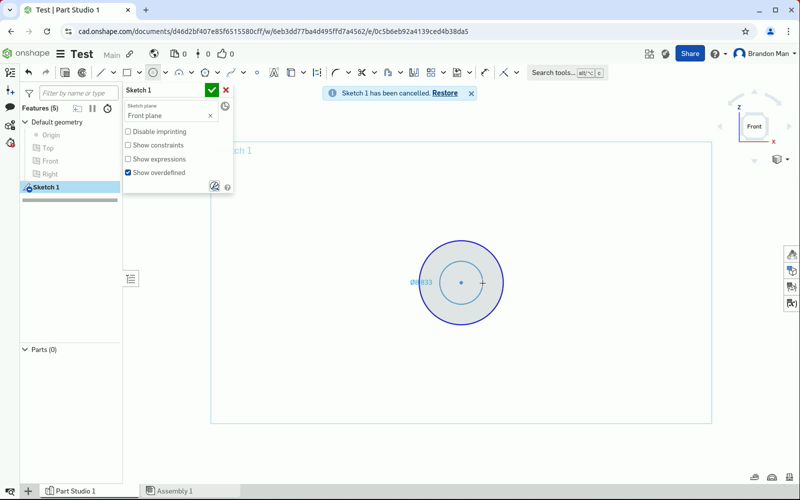
click(482, 282)
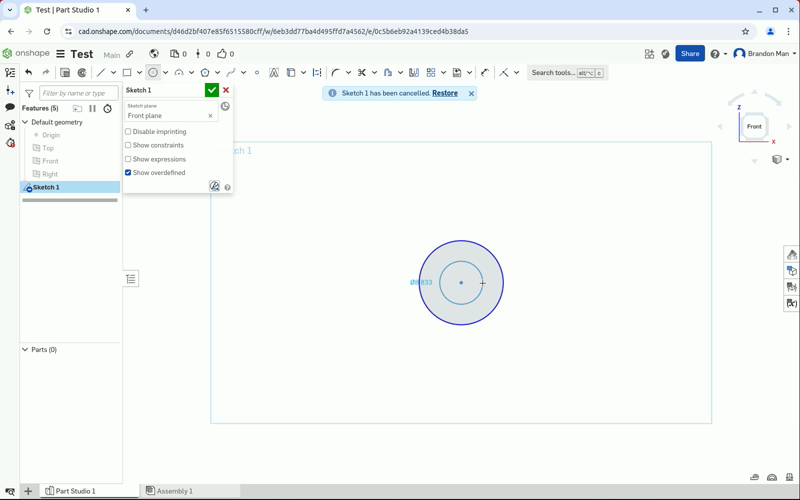
key(esc)
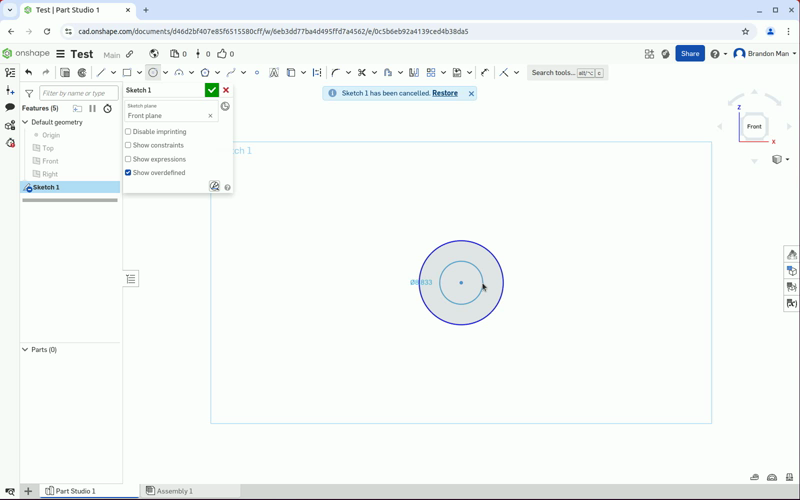
mouse_move(449, 319)
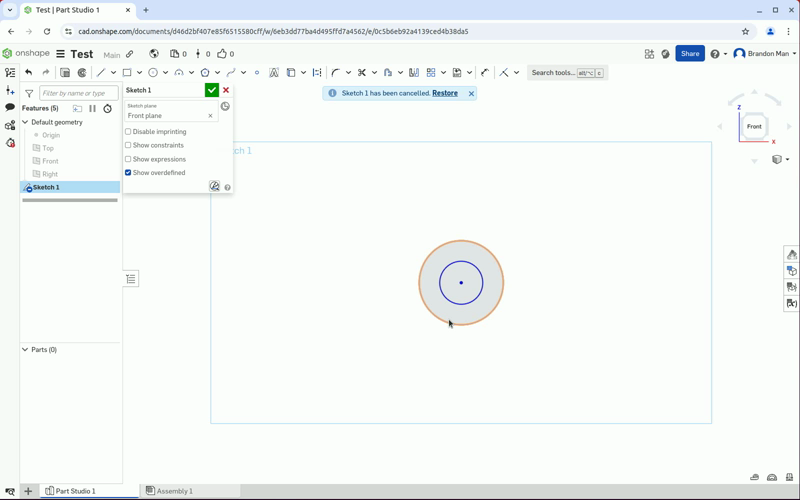
click(449, 319)
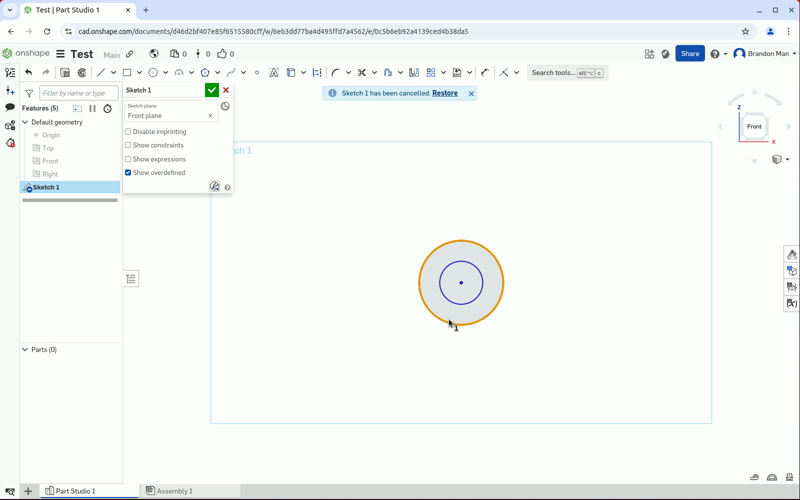
mouse_move(73, 352)
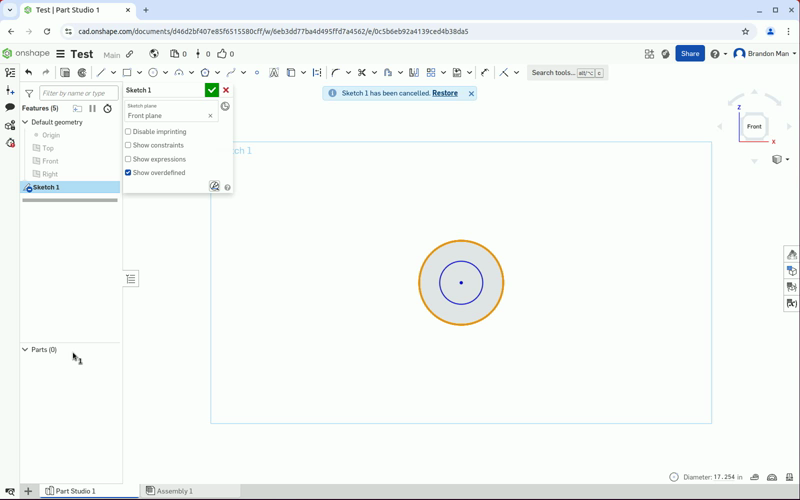
key(shift+y)
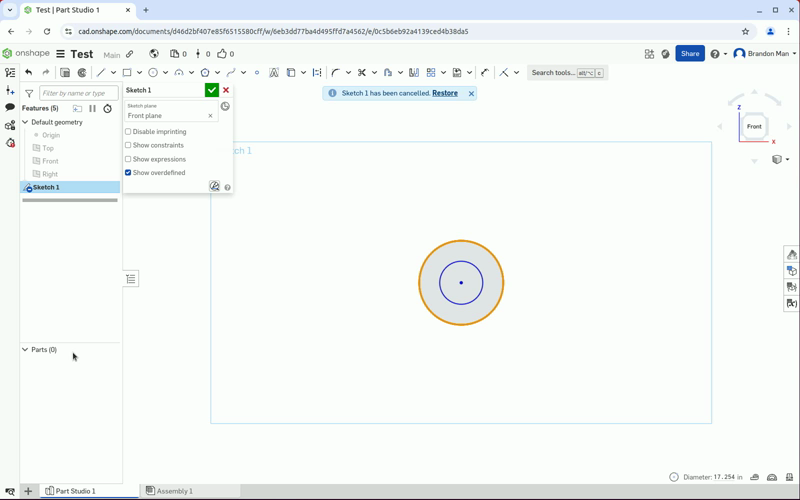
key(shift+e)
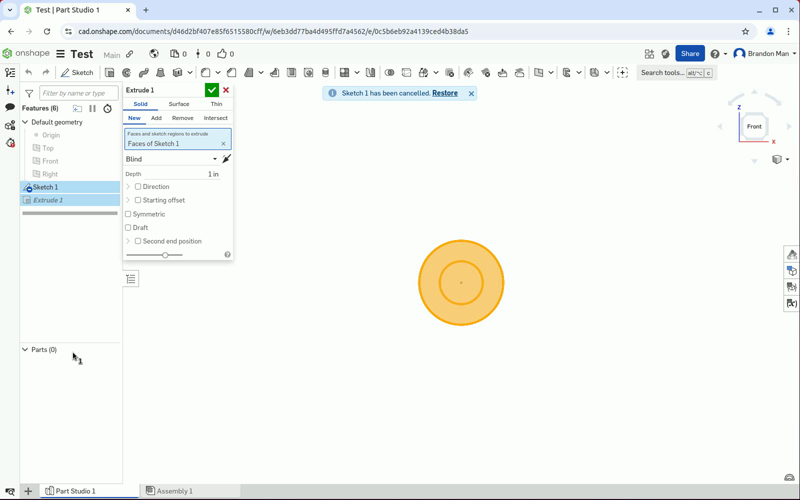
mouse_move(143, 106)
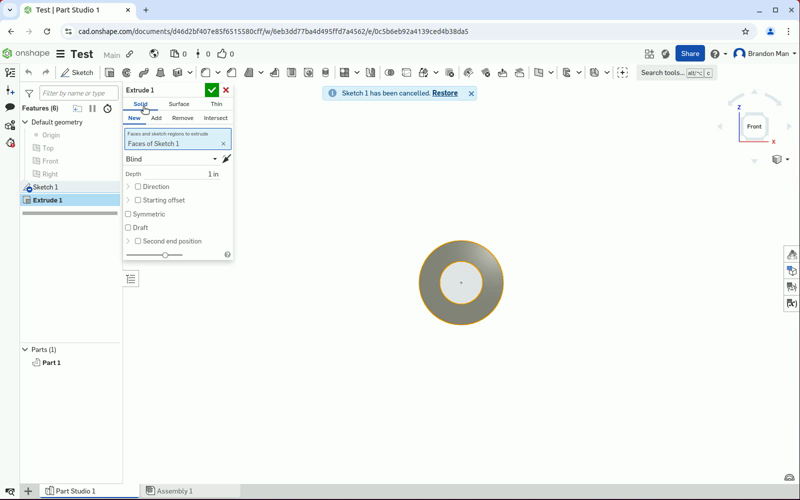
click(143, 106)
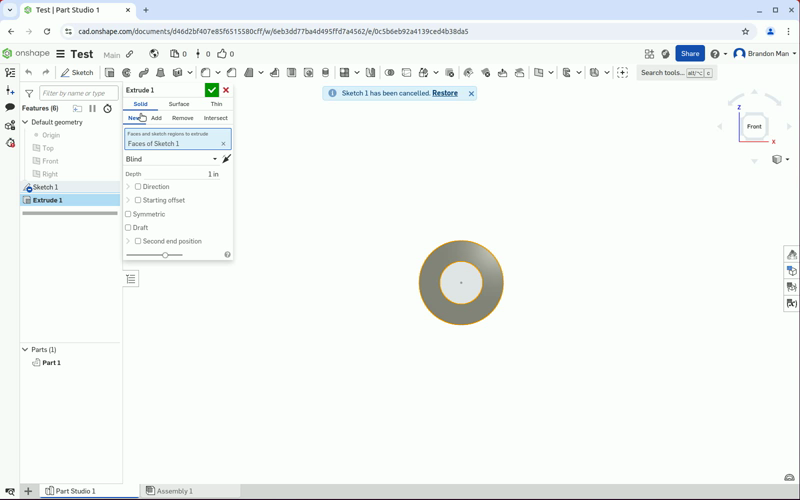
mouse_move(137, 120)
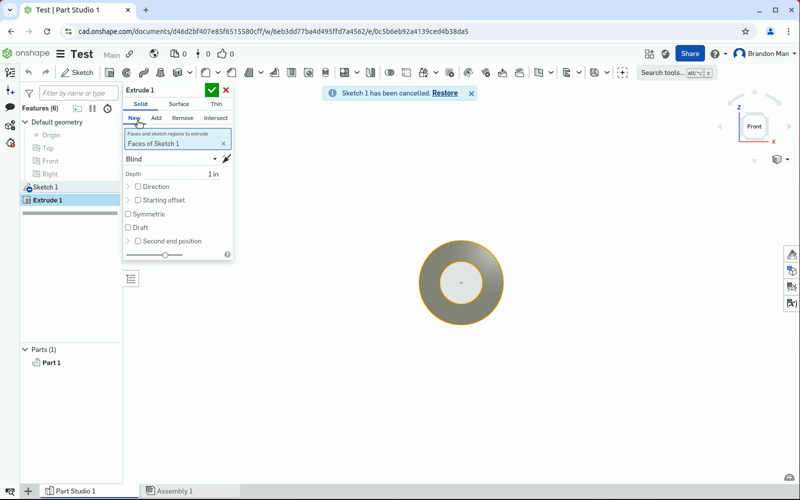
click(137, 120)
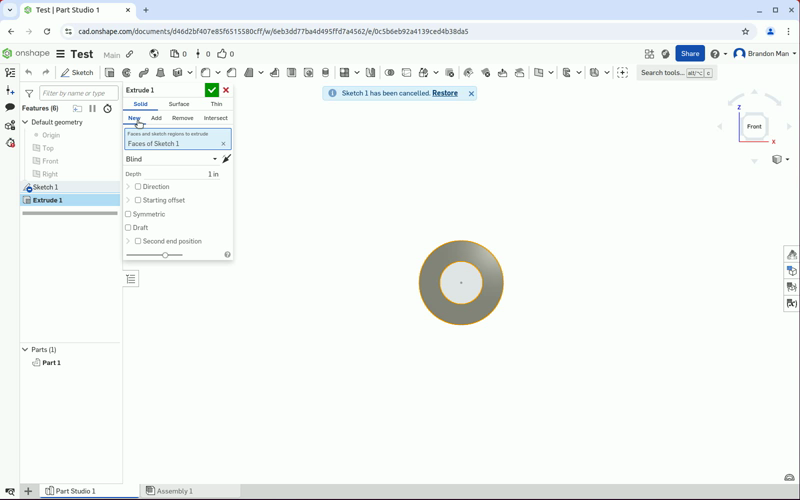
key(tab, 4)
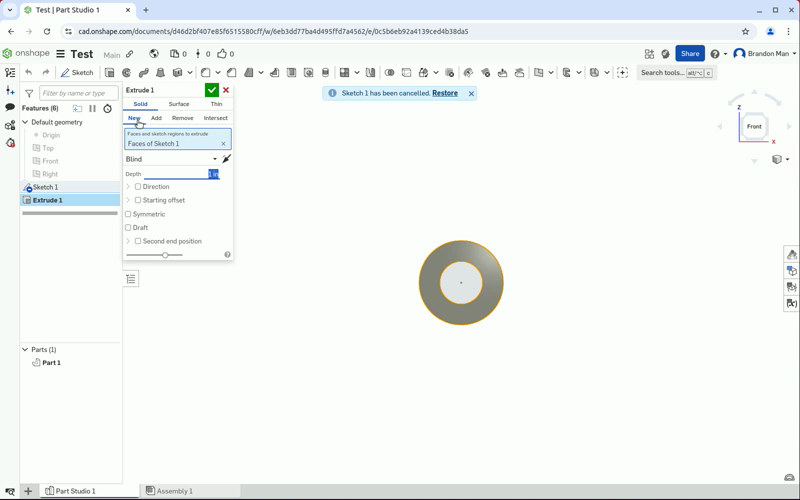
text(23.108)
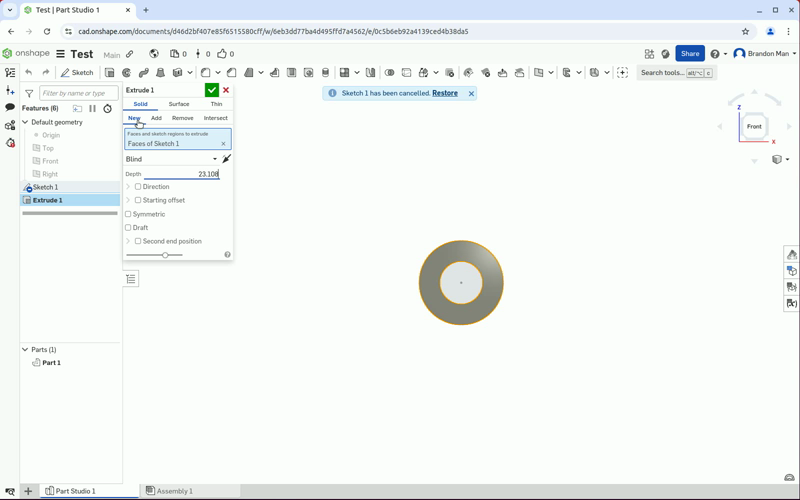
key(tab, 3)
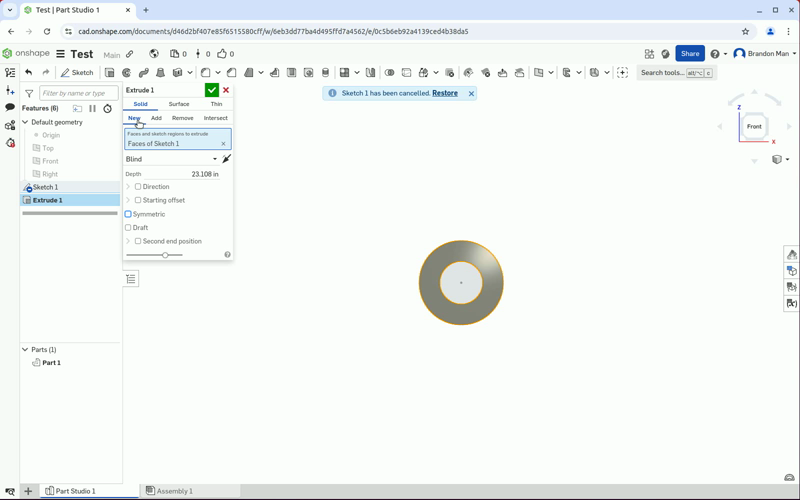
key(space)
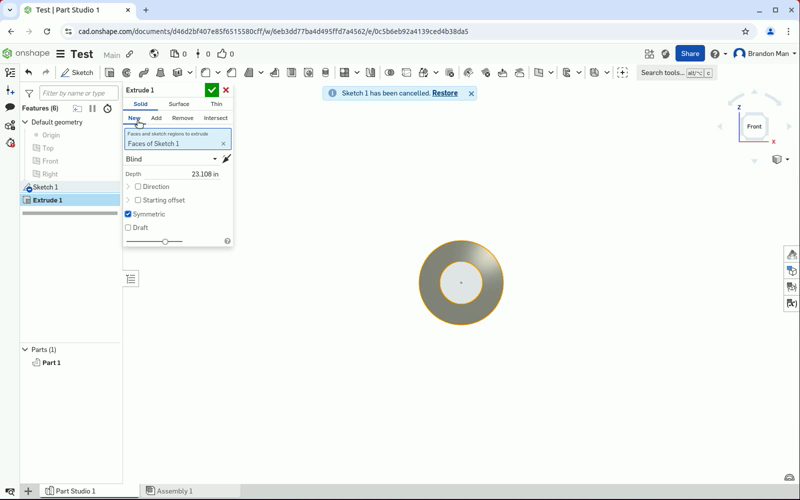
key(enter)
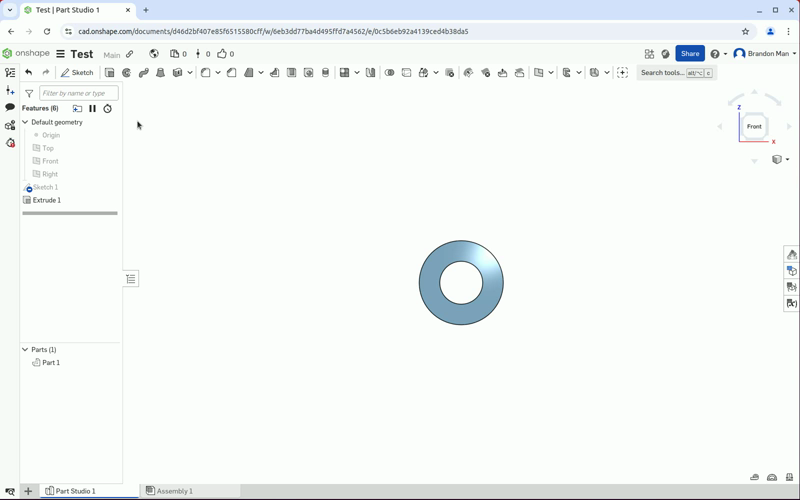
key(shift+h)
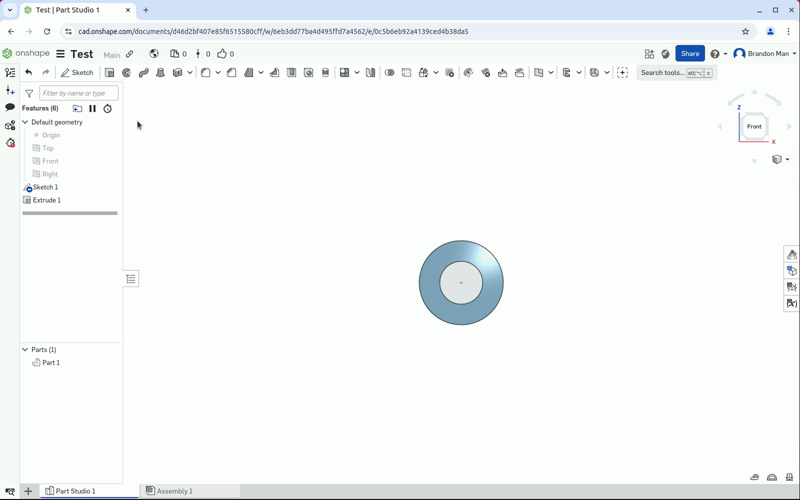
key(shift+h)
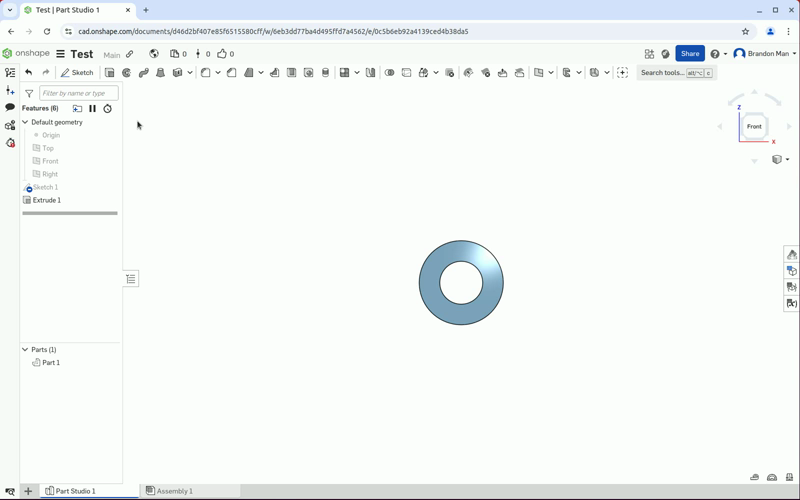
mouse_move(73, 189)
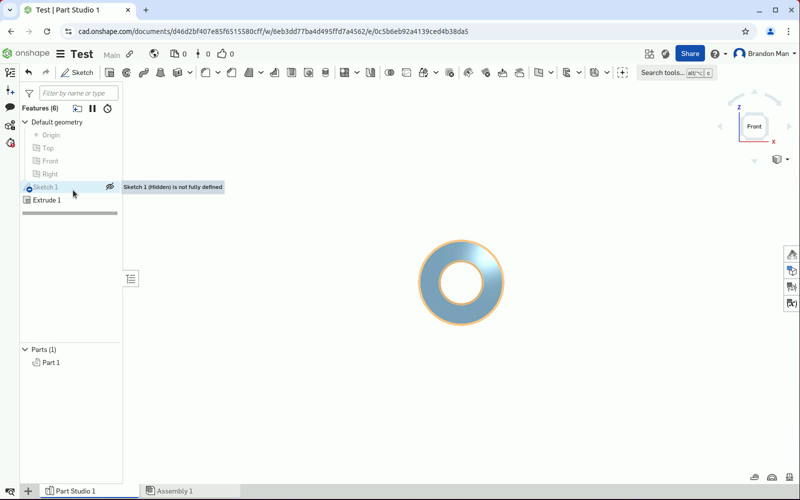
click(73, 189)
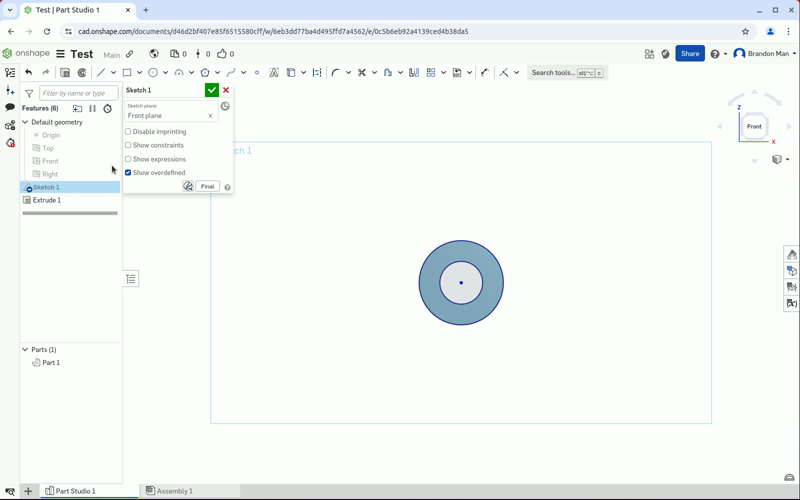
mouse_move(229, 92)
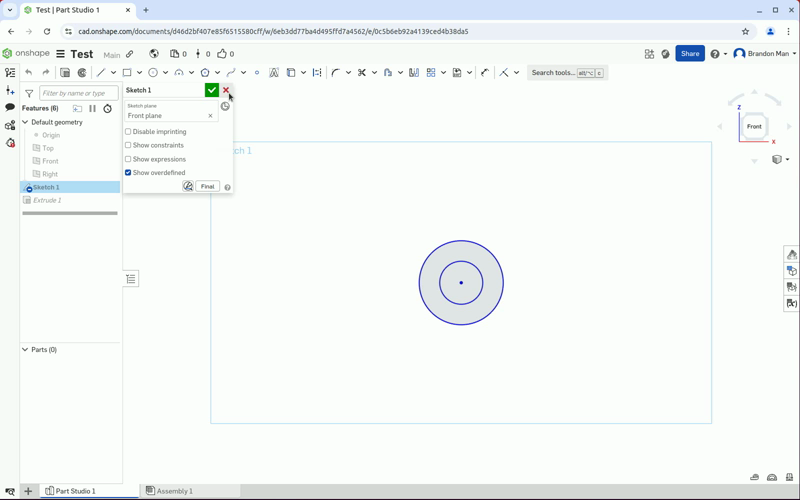
click(229, 92)
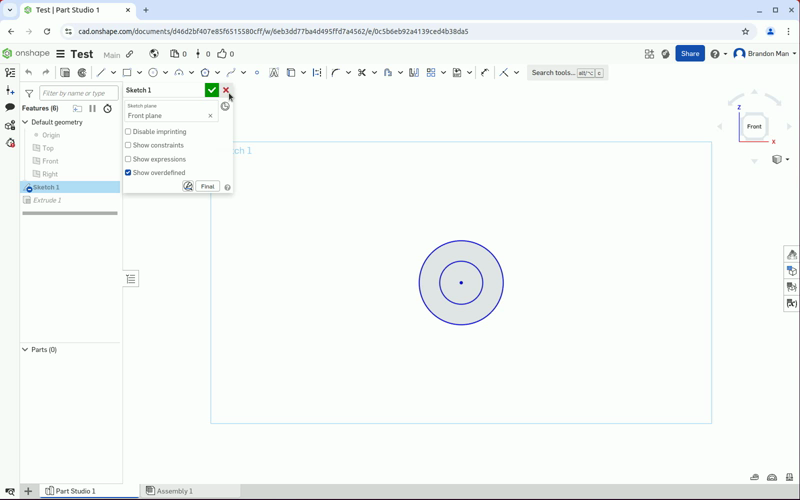
key(shift+s)
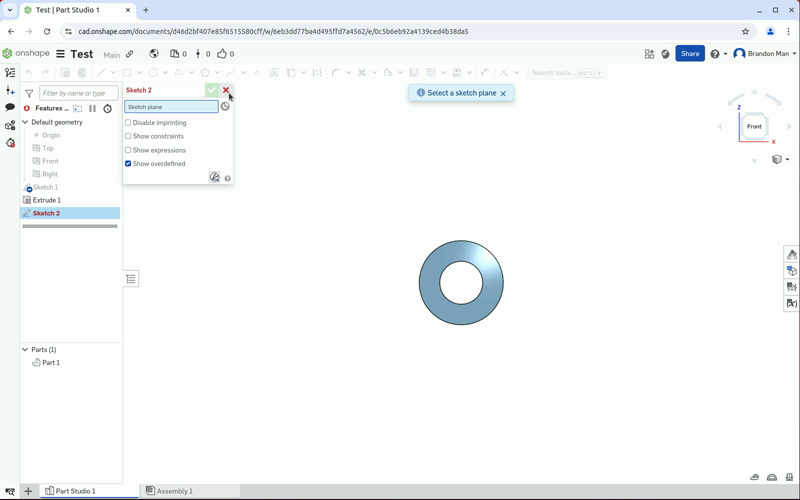
mouse_move(73, 163)
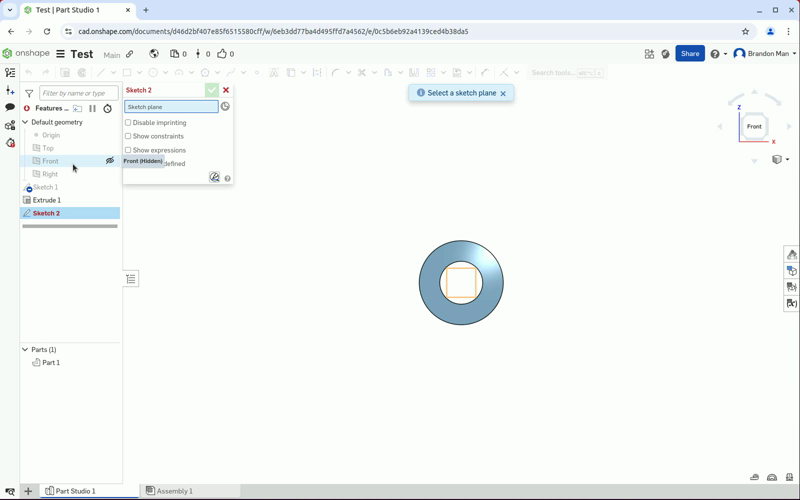
click(73, 163)
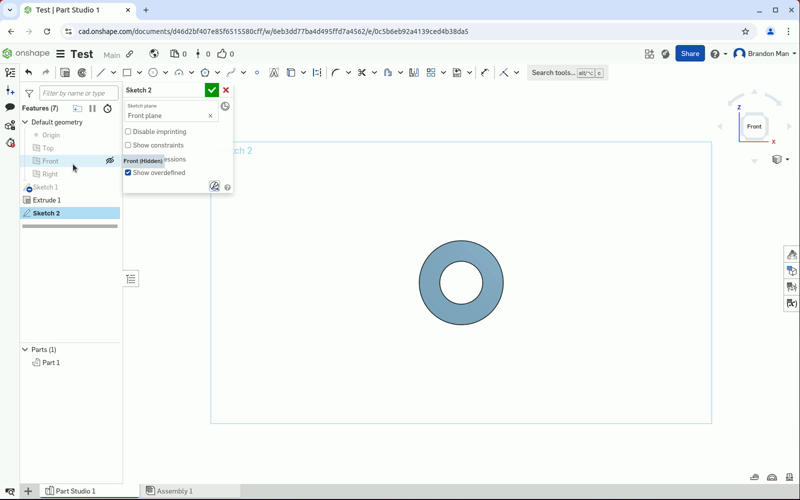
mouse_move(73, 352)
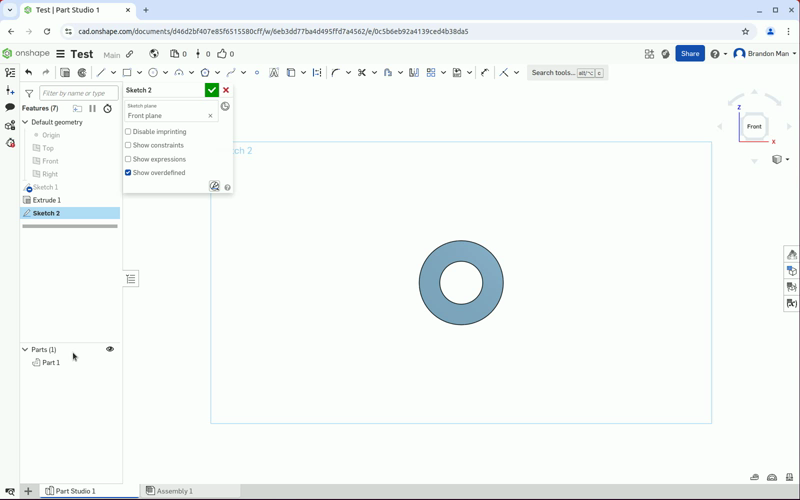
key(y)
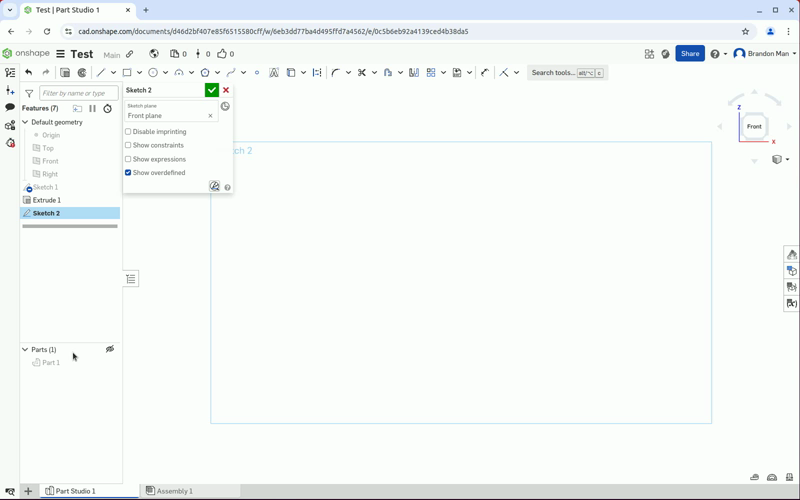
key(c)
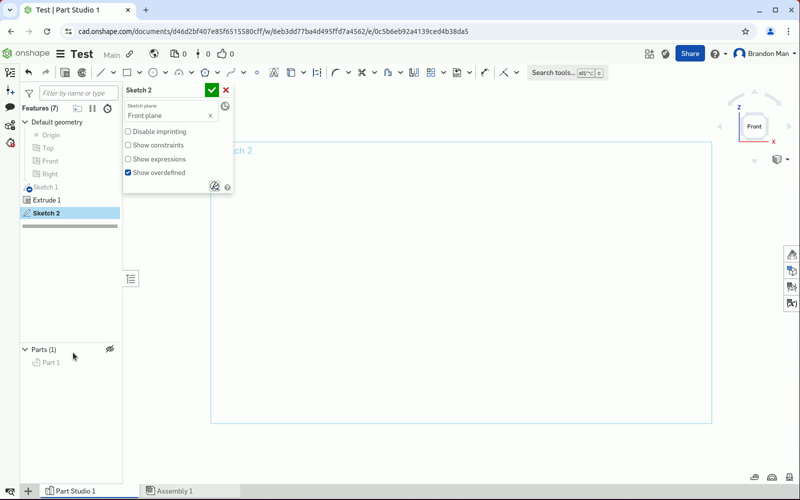
key_down(shift)
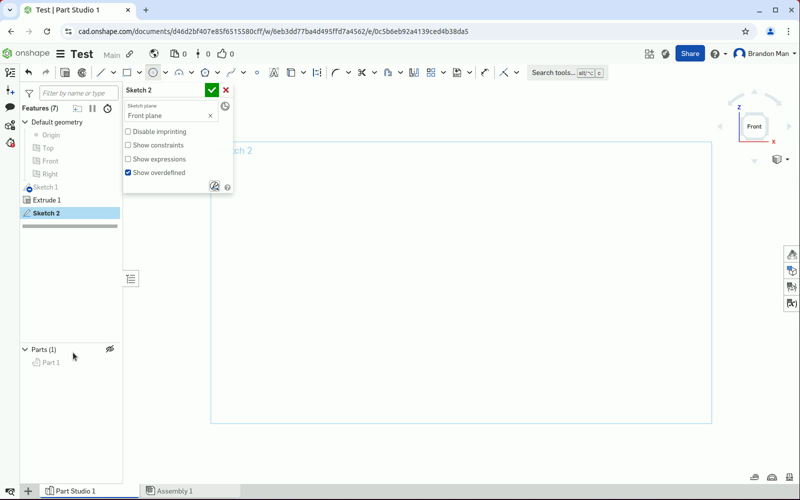
mouse_move(461, 282)
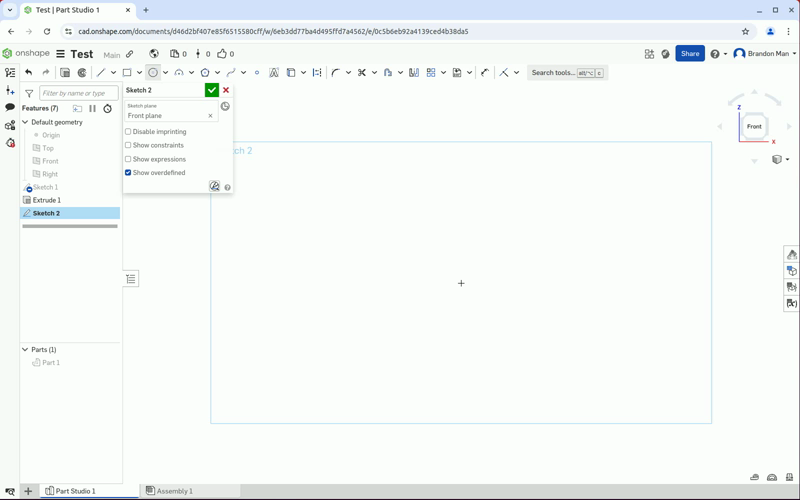
click(461, 282)
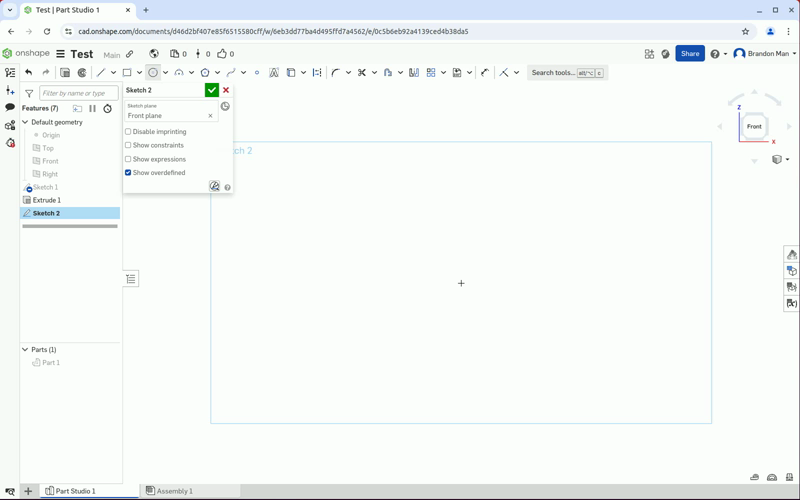
key_up(shift)
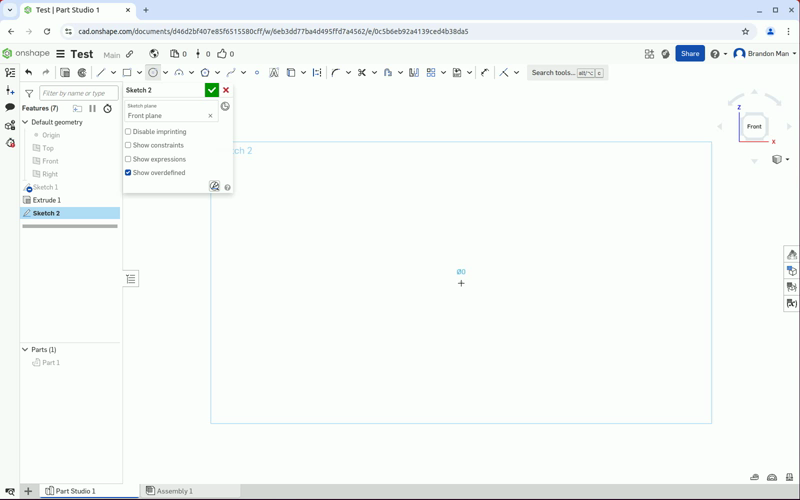
mouse_move(482, 282)
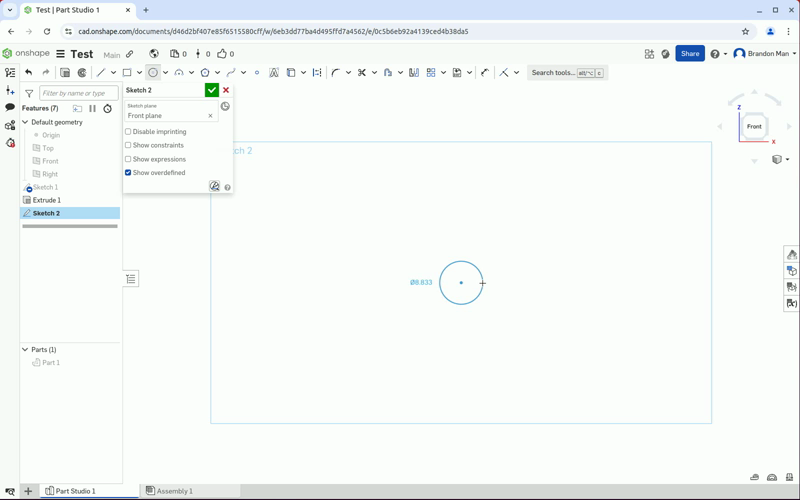
click(482, 282)
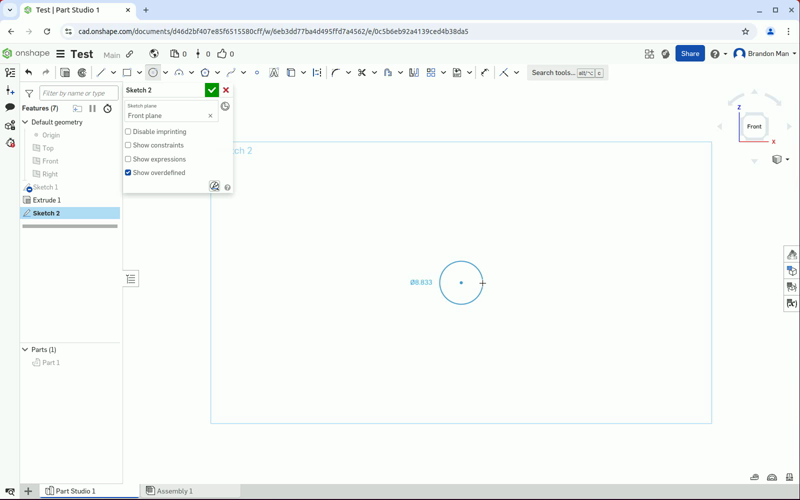
key(esc)
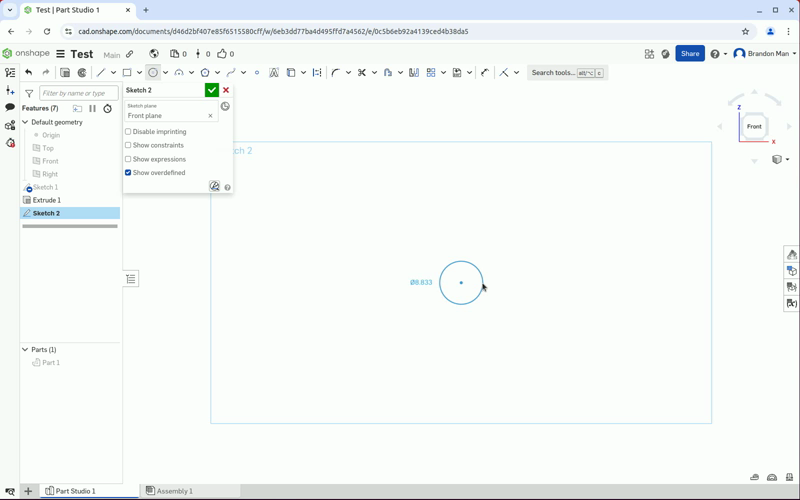
mouse_move(446, 292)
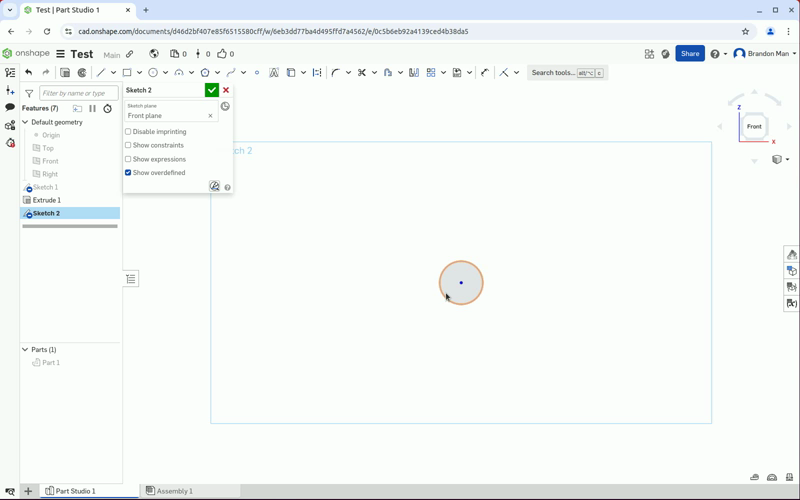
scroll(6)
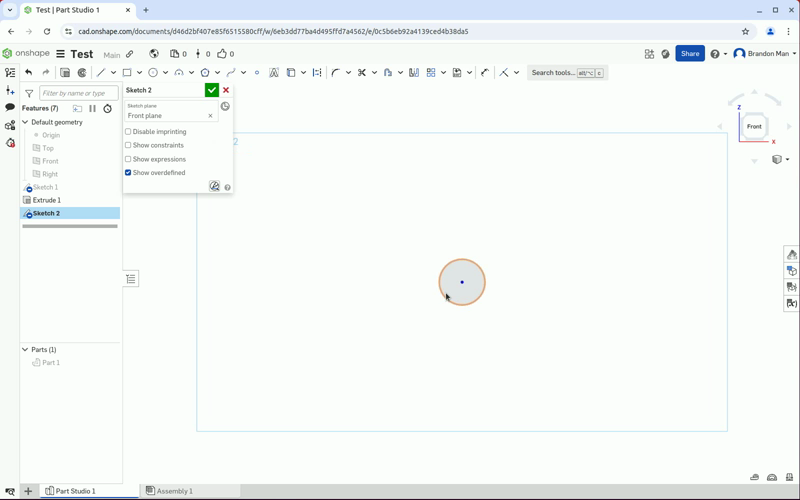
scroll(6)
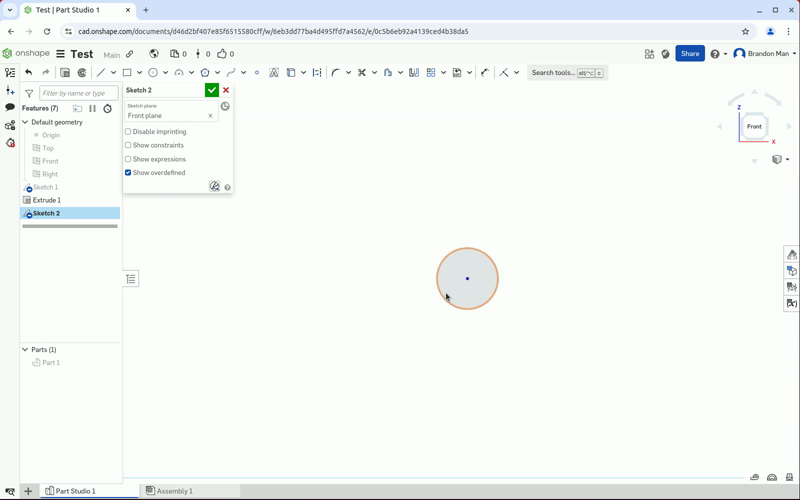
scroll(6)
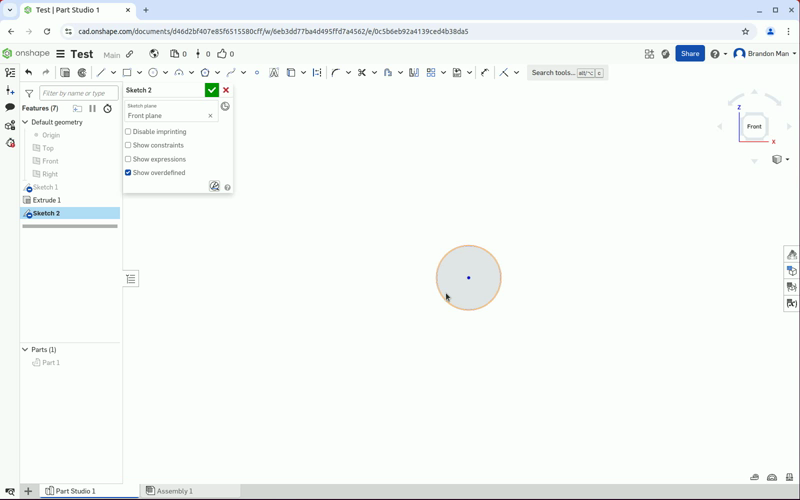
scroll(6)
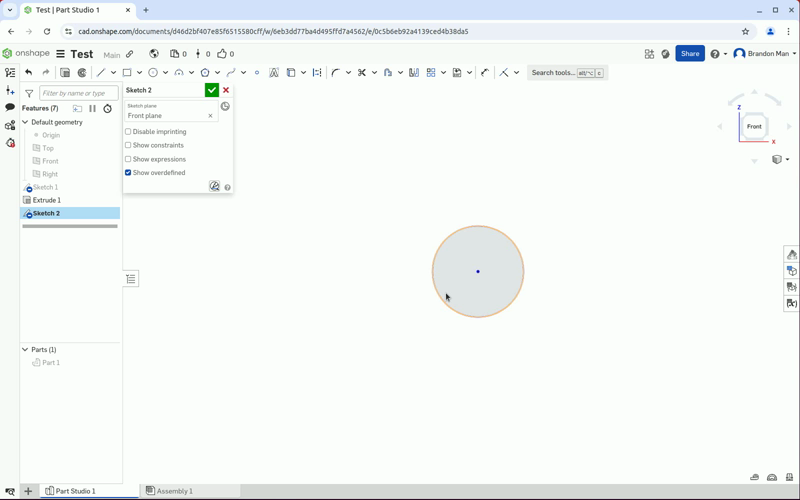
scroll(6)
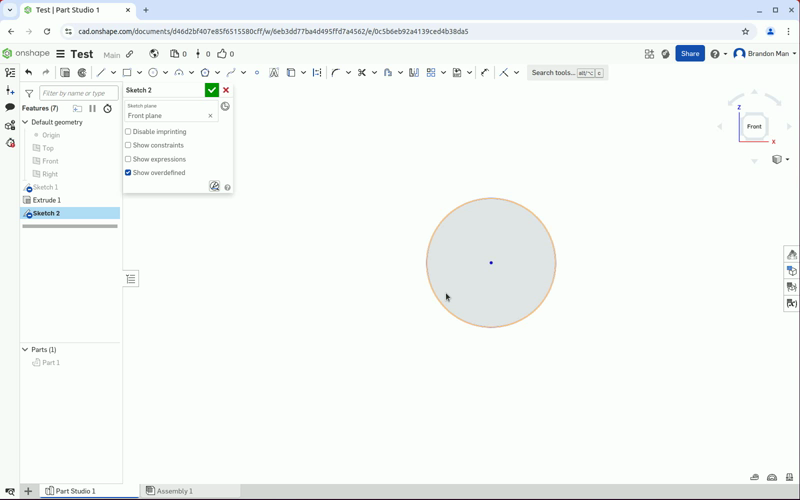
scroll(6)
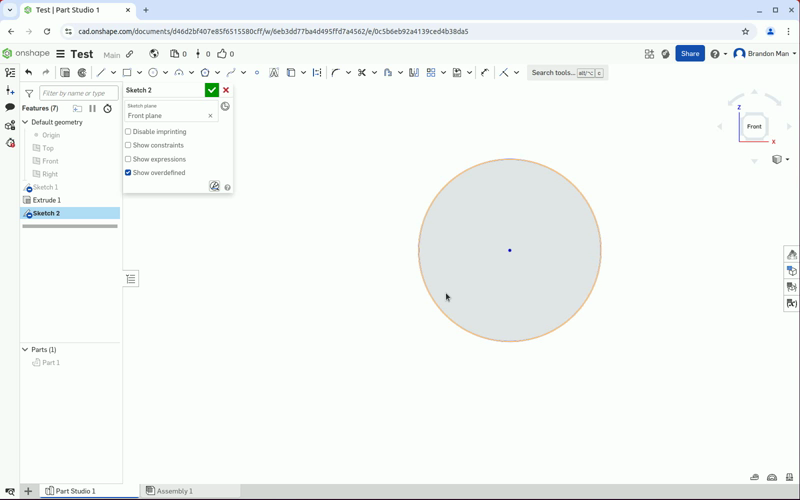
scroll(6)
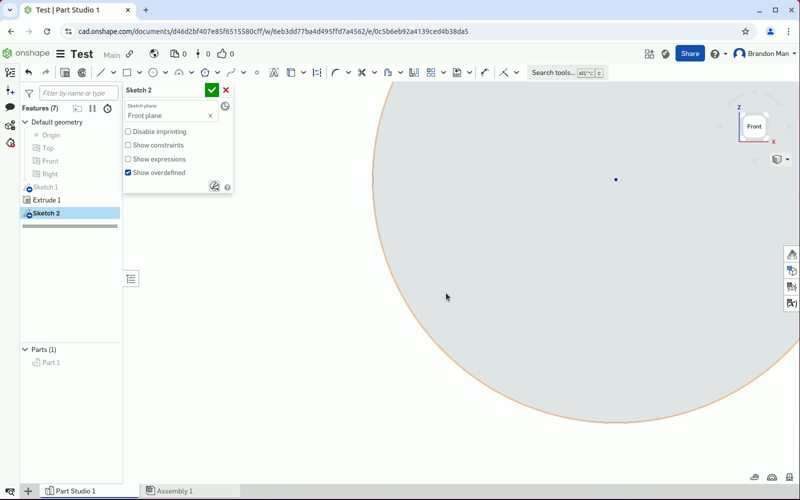
click(446, 292)
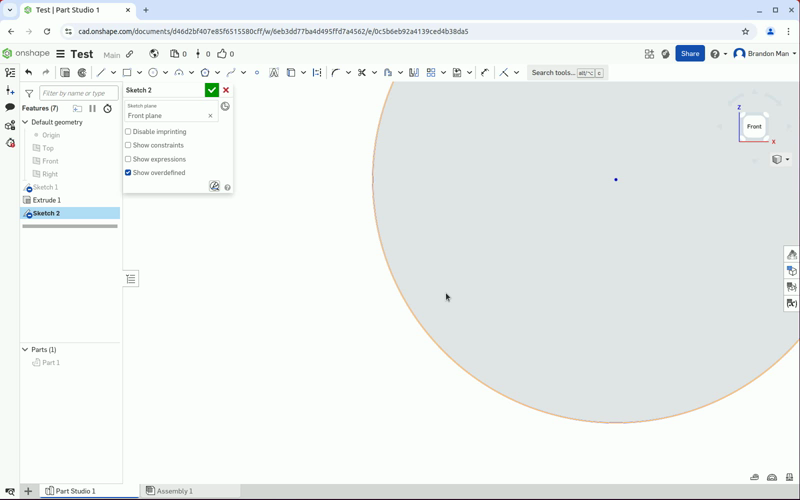
scroll(-6)
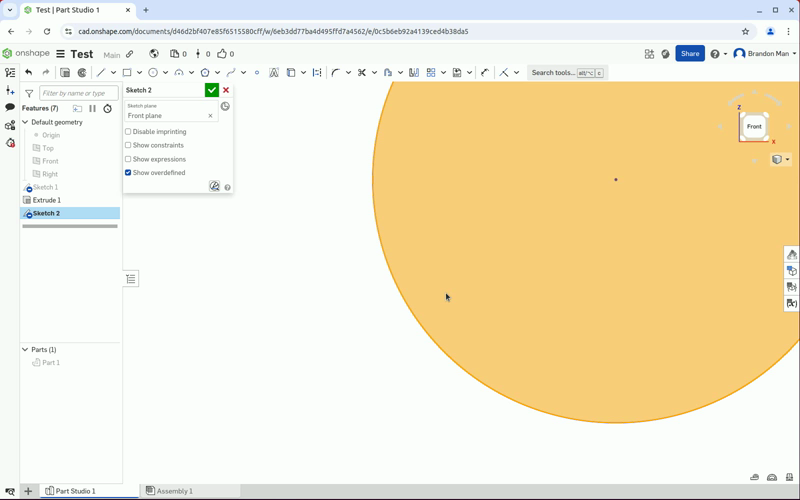
scroll(-6)
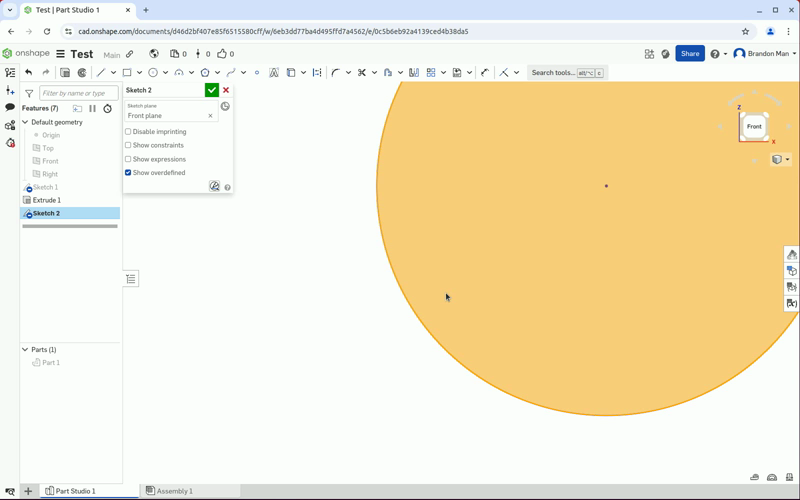
scroll(-6)
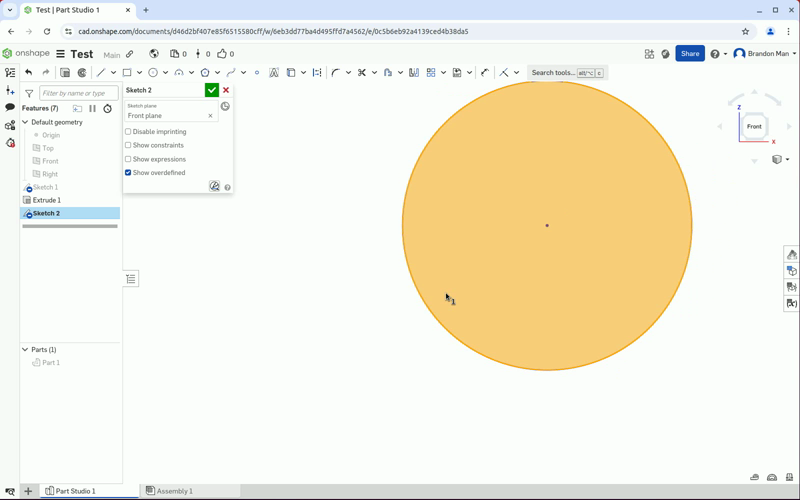
scroll(-6)
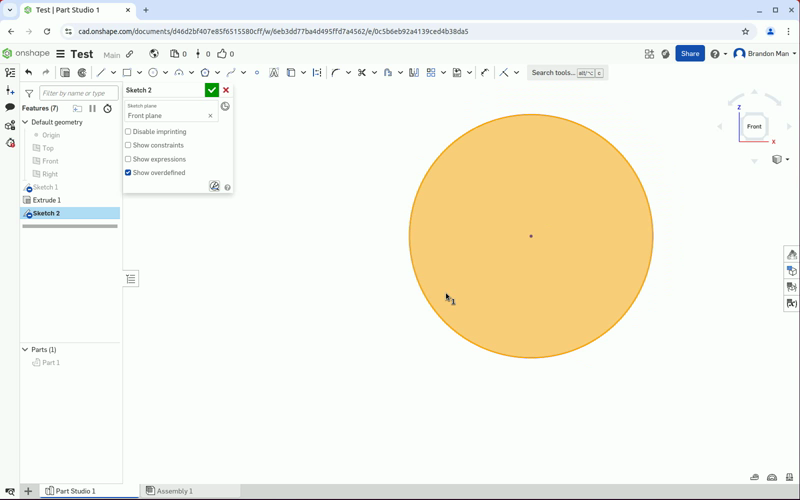
scroll(-6)
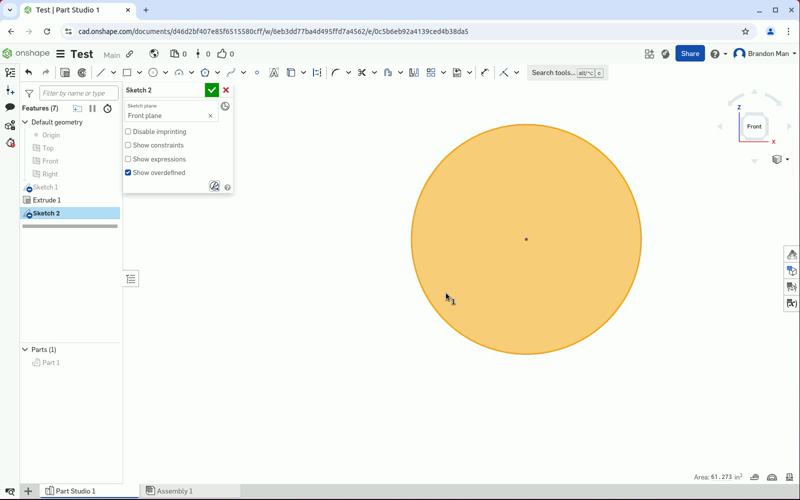
scroll(-6)
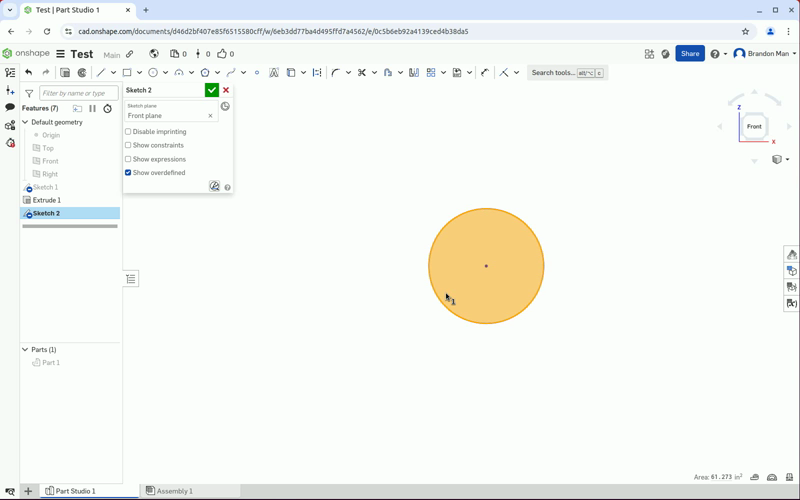
scroll(-6)
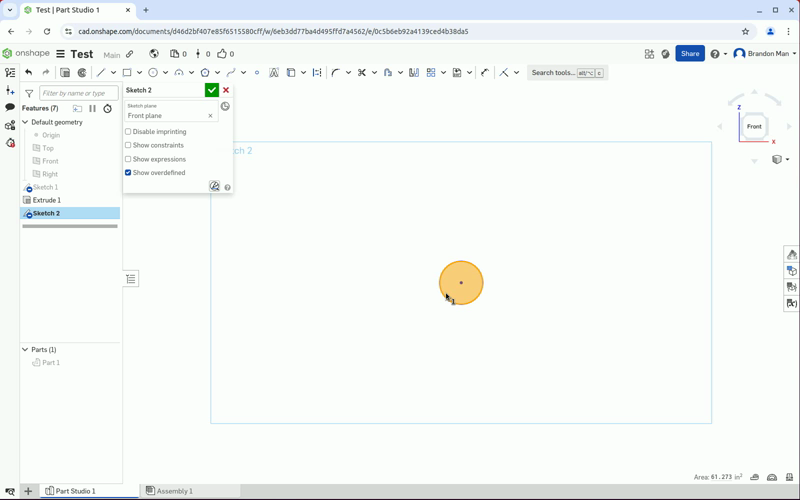
mouse_move(73, 352)
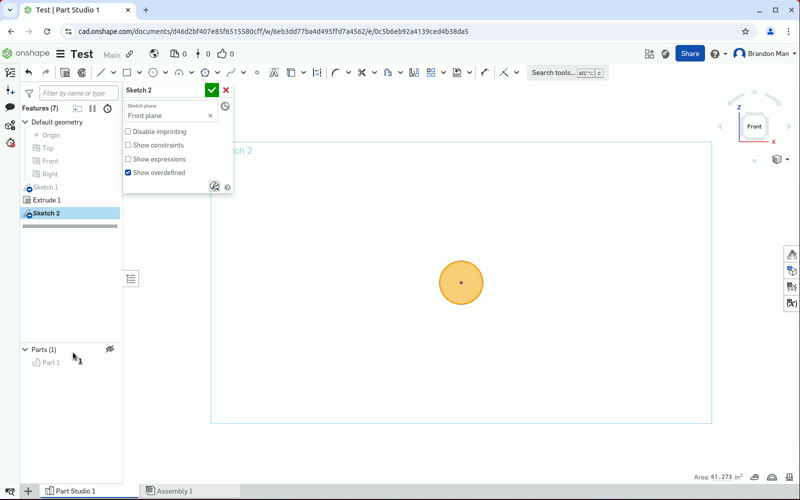
key(shift+y)
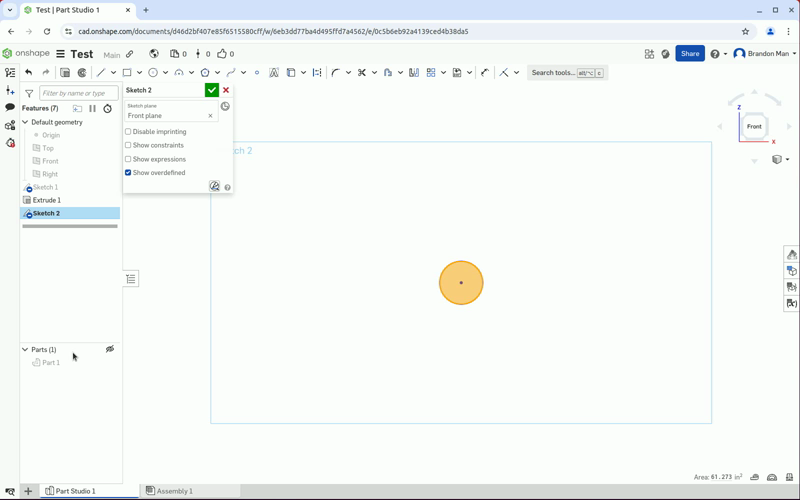
key(shift+e)
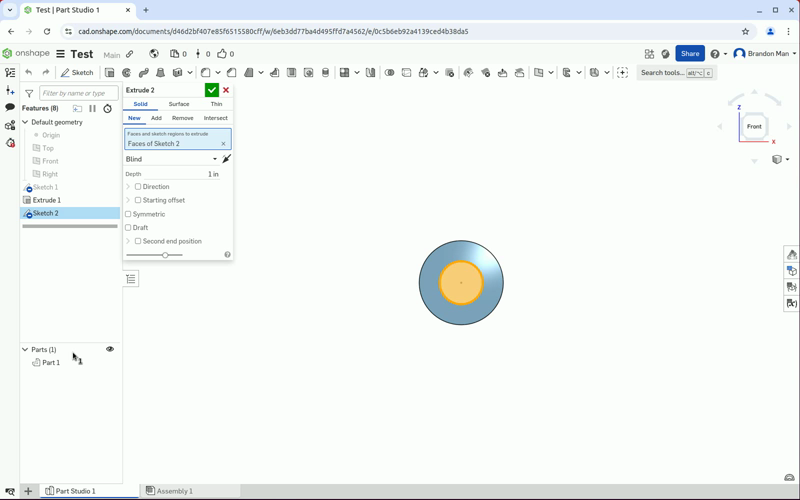
mouse_move(143, 106)
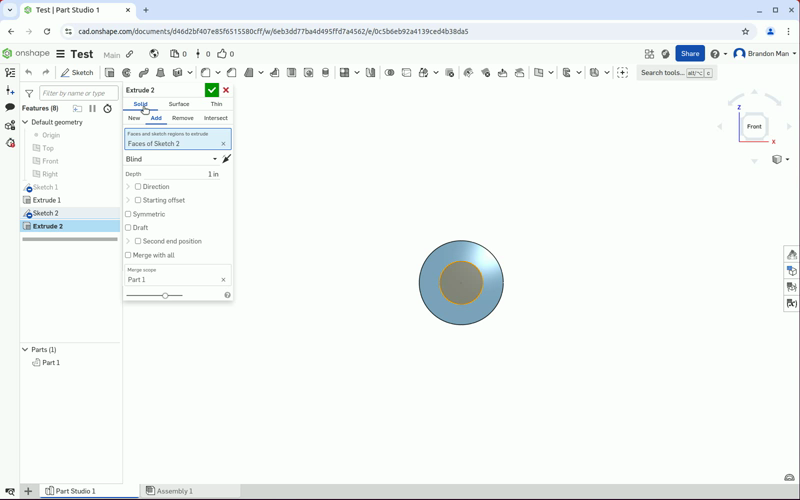
click(143, 106)
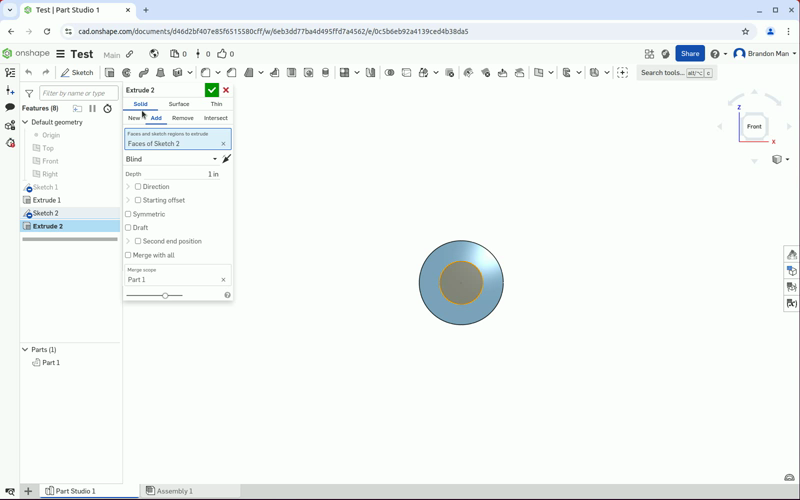
mouse_move(137, 120)
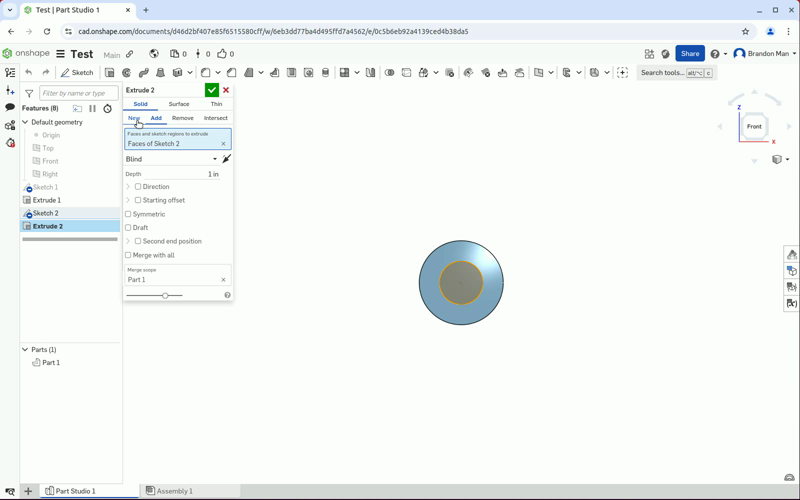
click(137, 120)
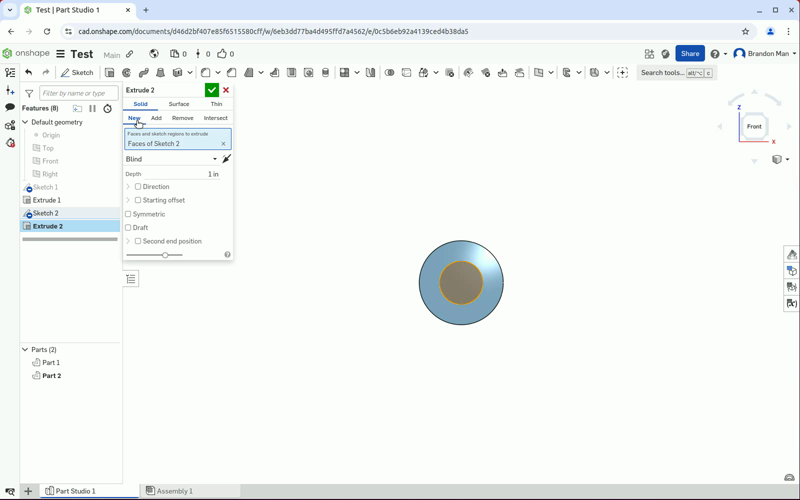
key(tab, 4)
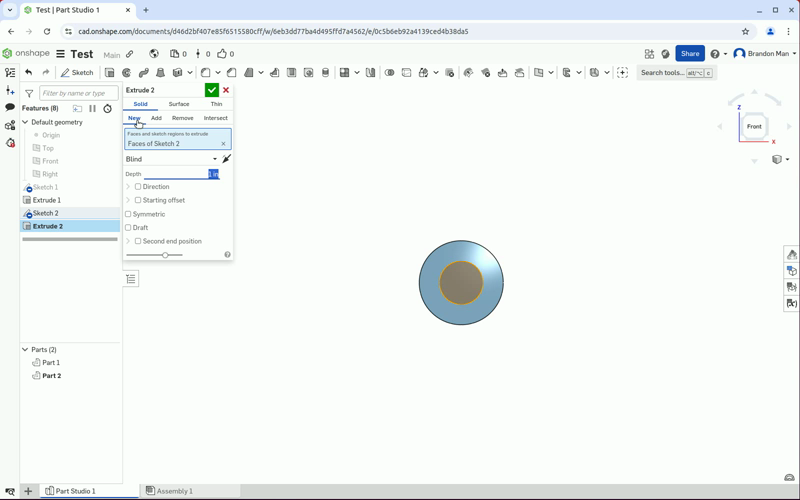
text(46.216)
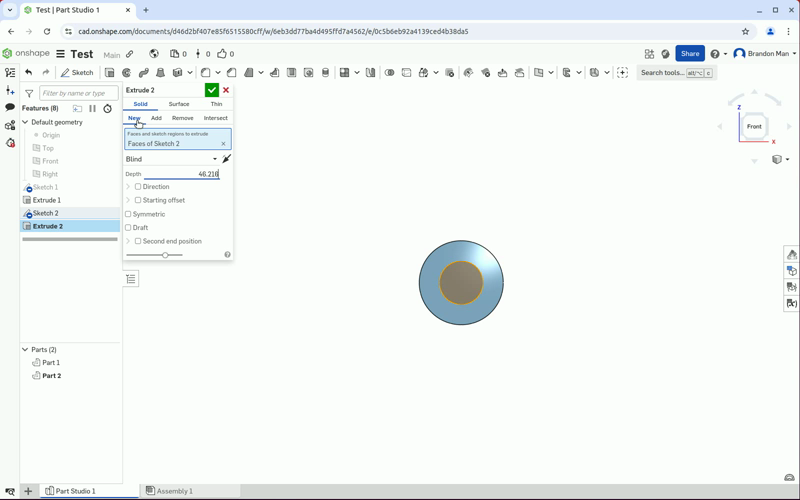
key(tab, 3)
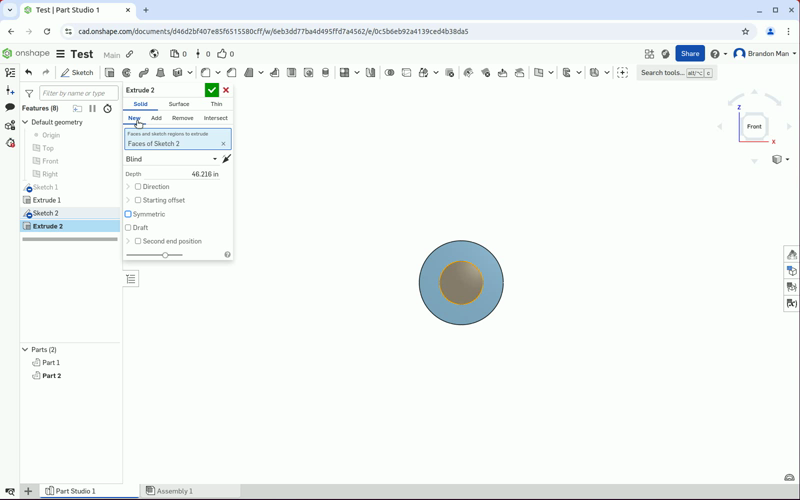
key(space)
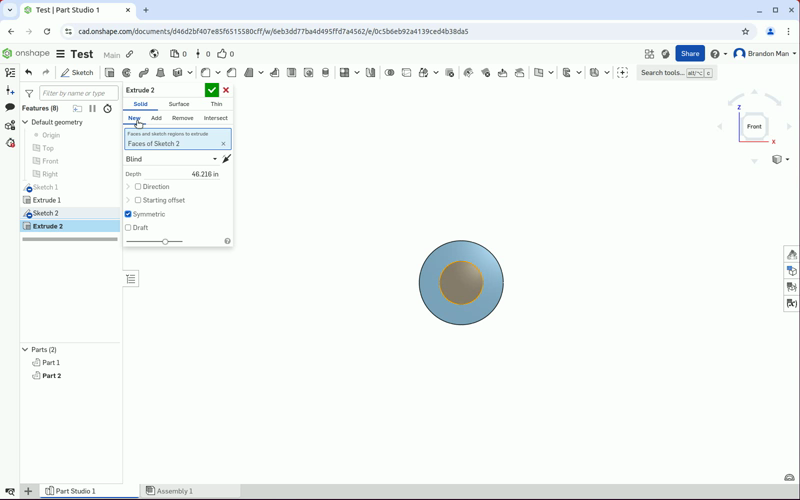
key(enter)
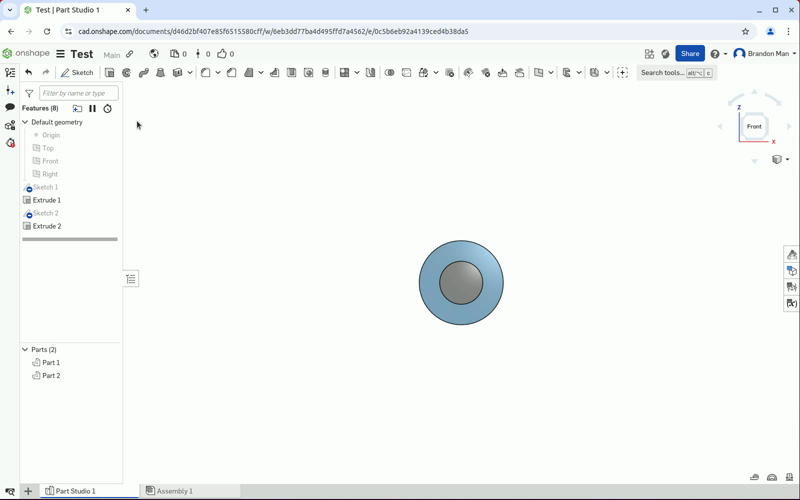
key(shift+h)
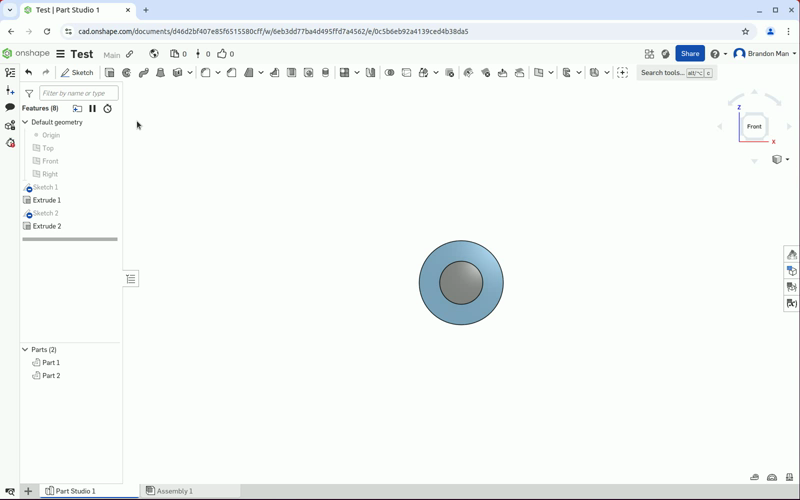
key(shift+h)
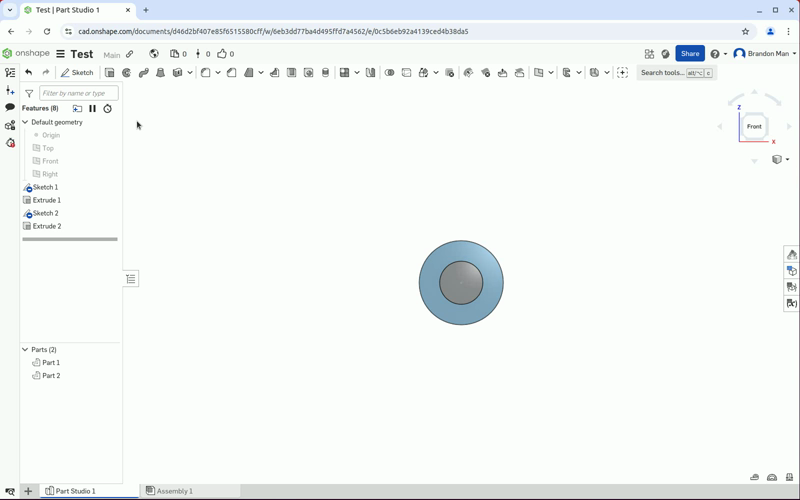
key(shift+7)
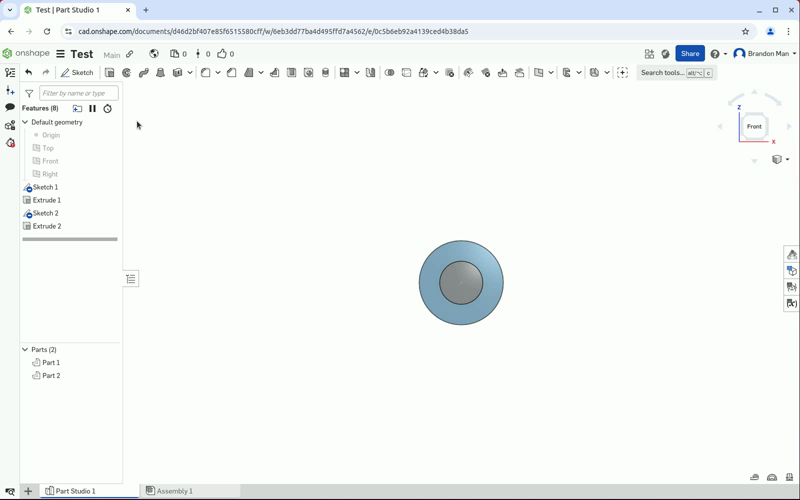
key(left, 2)
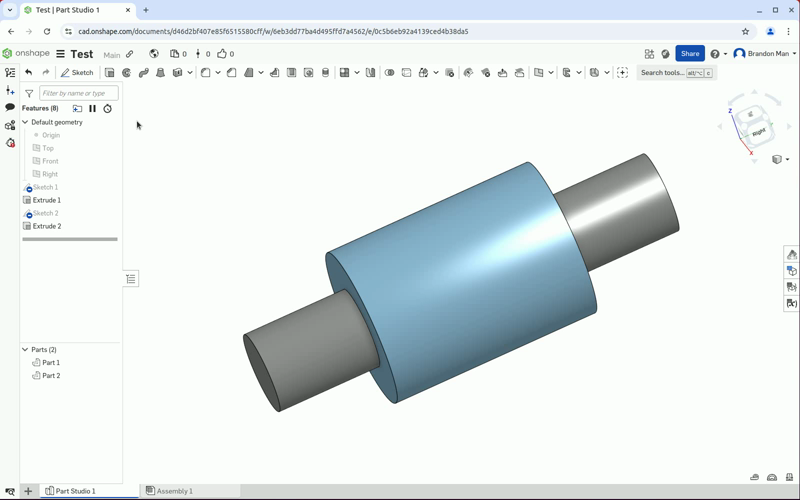
key(down, 2)
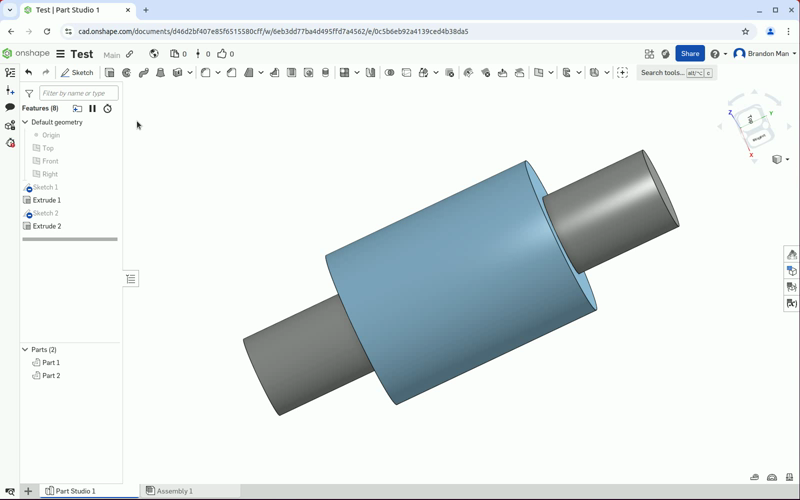
key(up, 2)
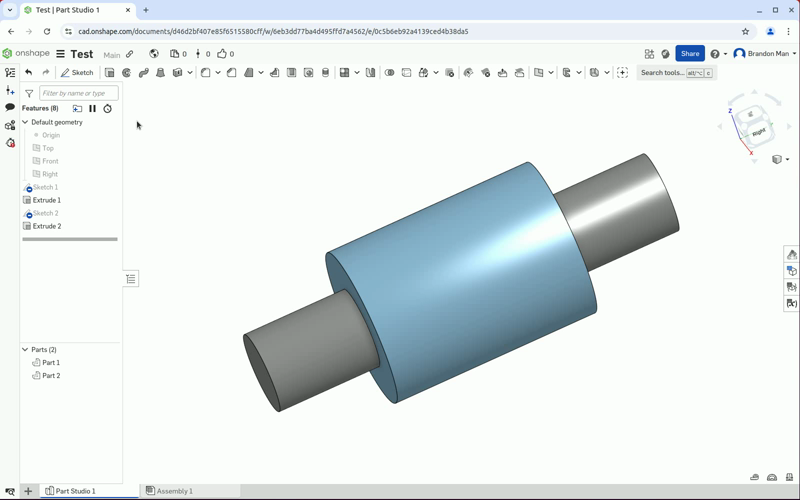
key(right, 2)
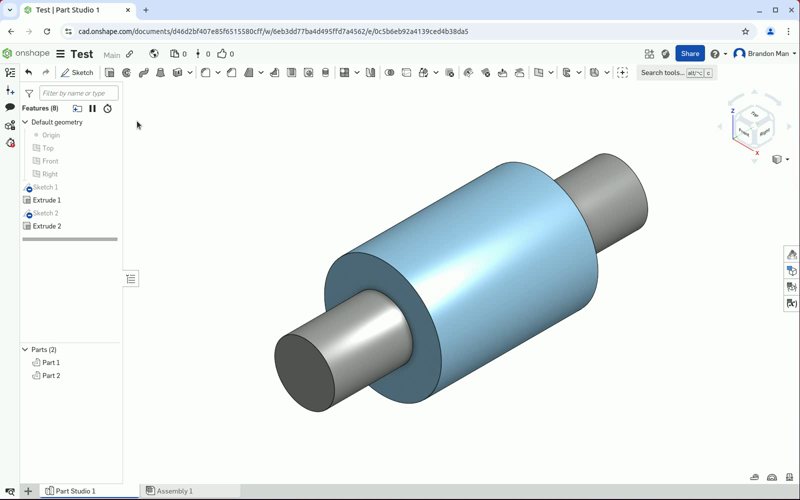
mouse_move(73, 189)
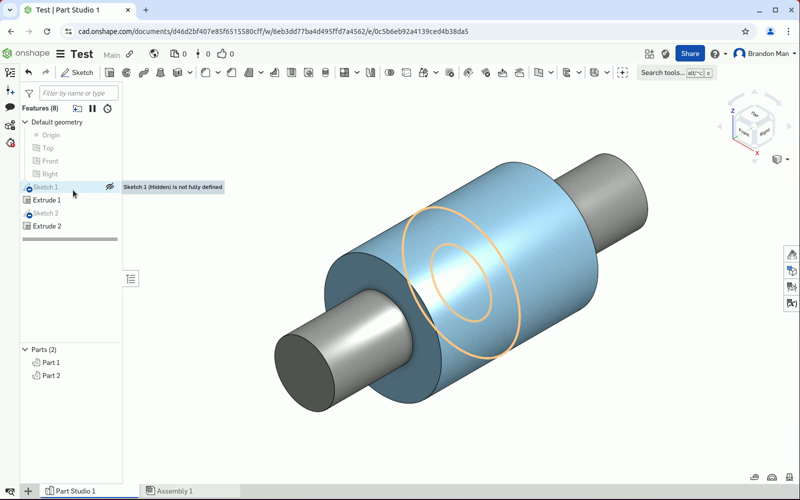
click(73, 189)